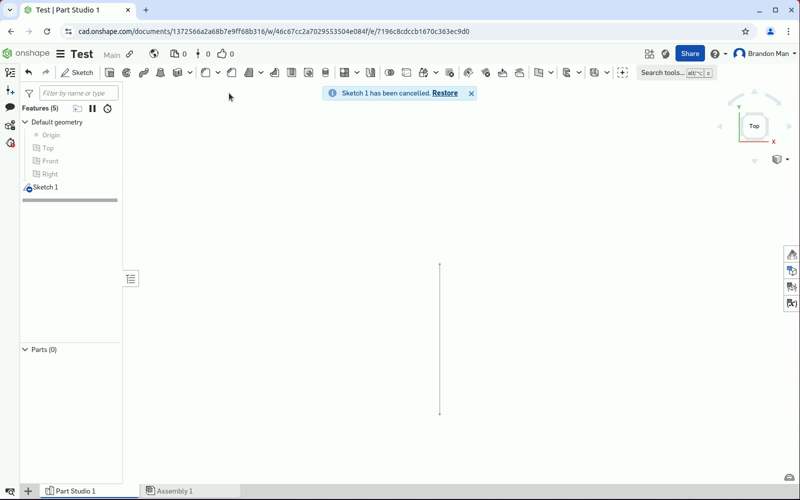
key(shift+h)
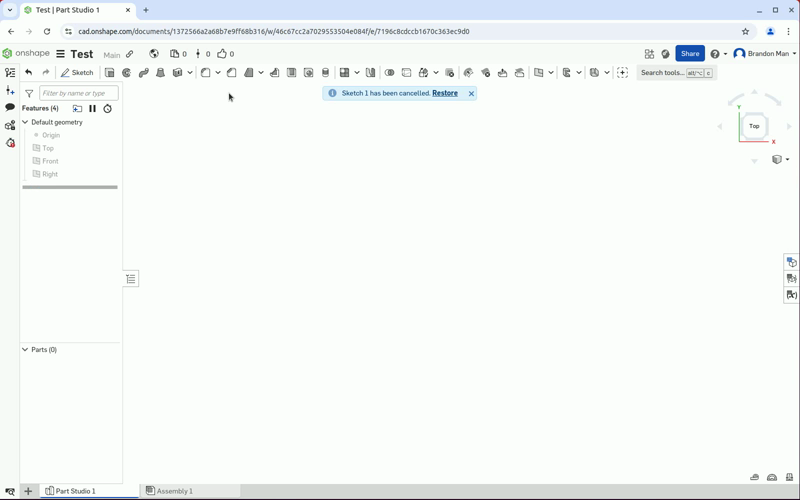
mouse_move(73, 352)
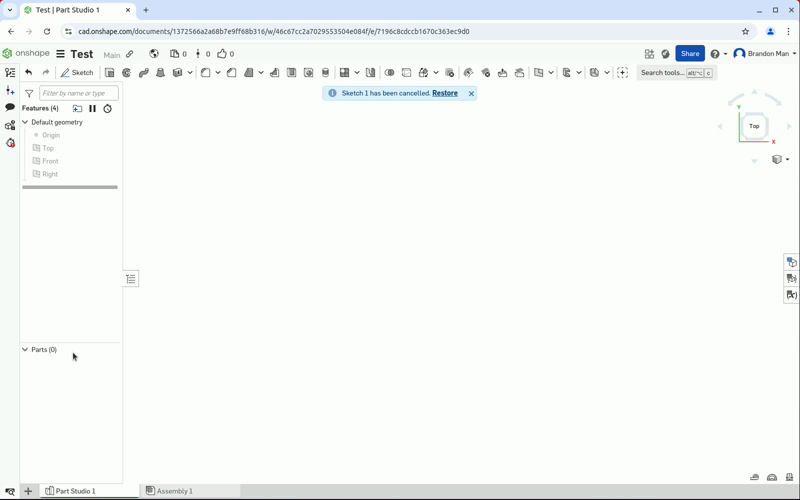
key(y)
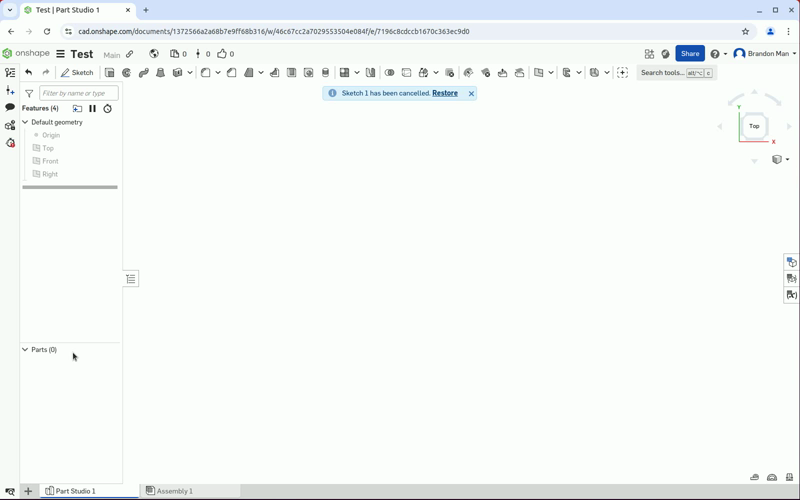
key(shift+p)
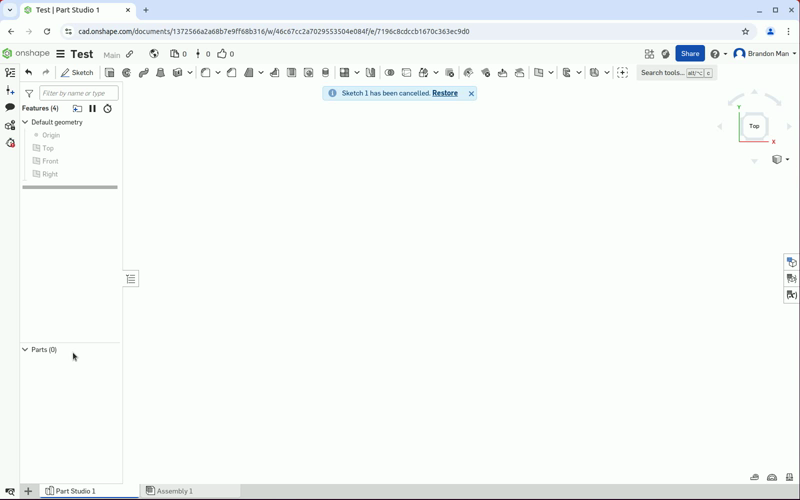
key(space)
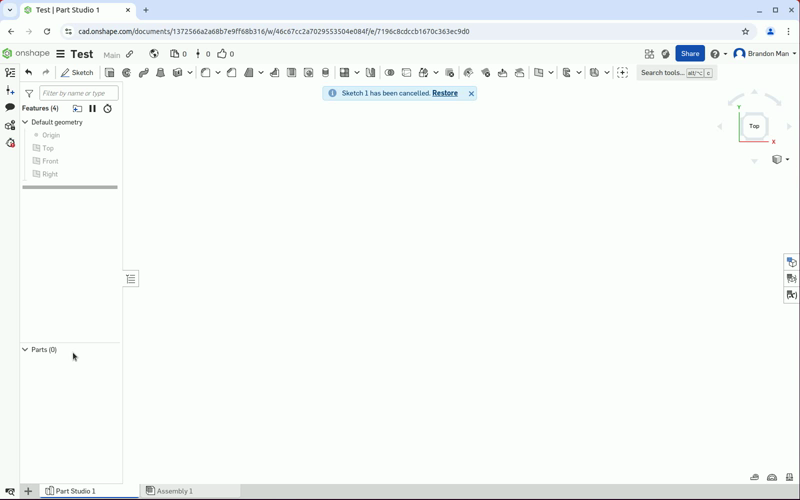
key_down(shift)
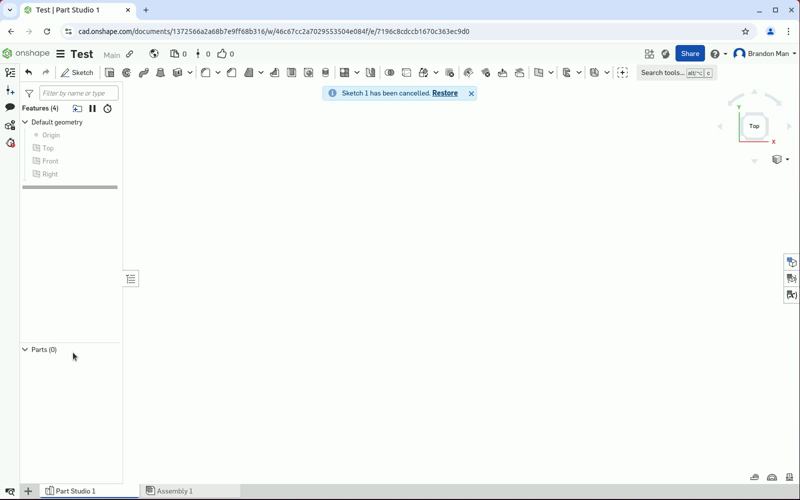
key(up)
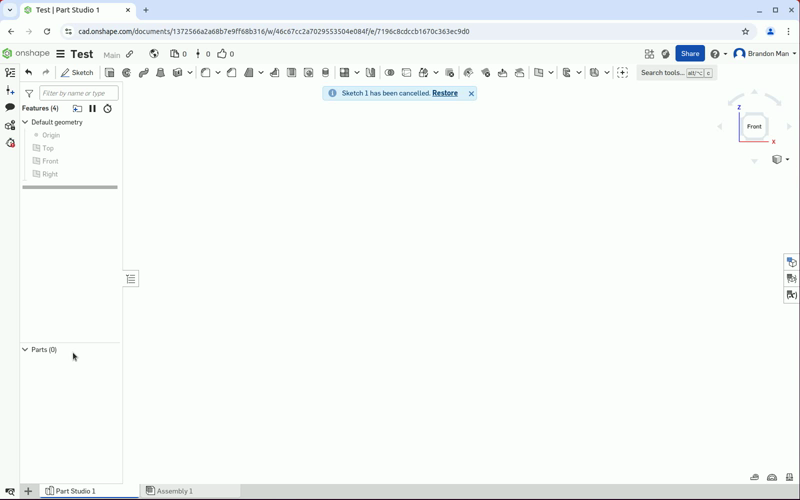
key_up(shift)
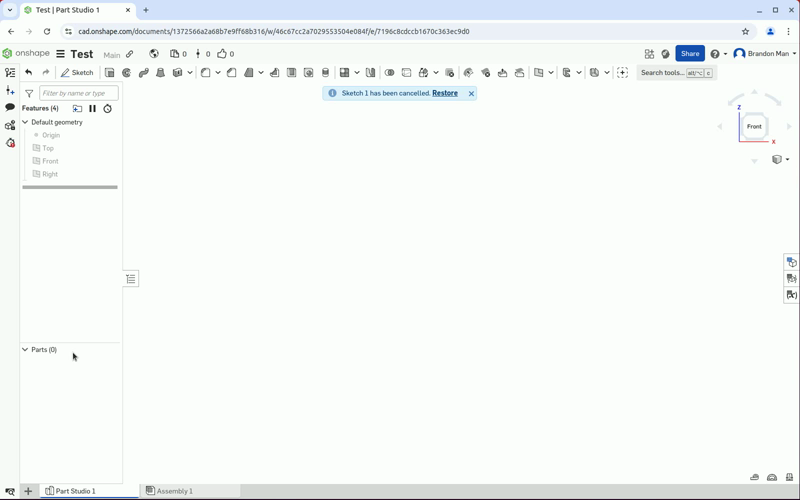
mouse_move(73, 352)
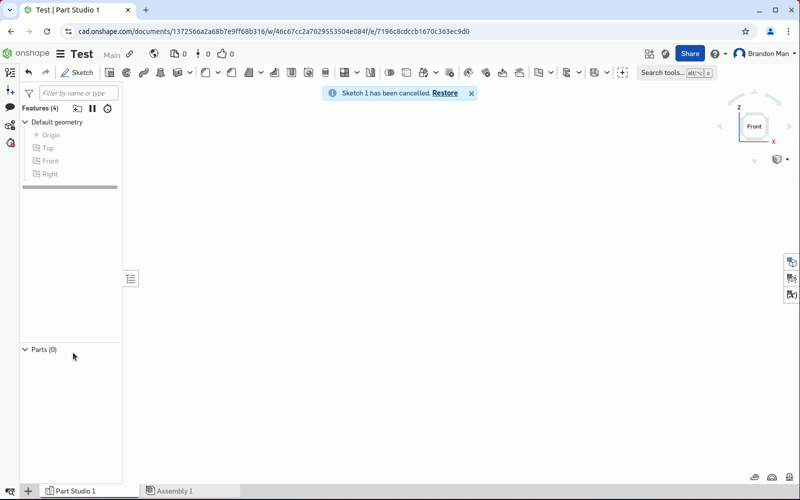
key(shift+y)
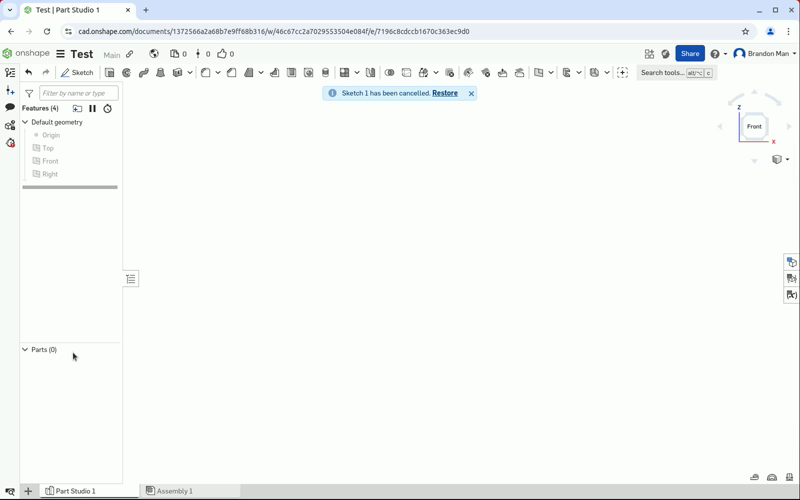
key(shift+s)
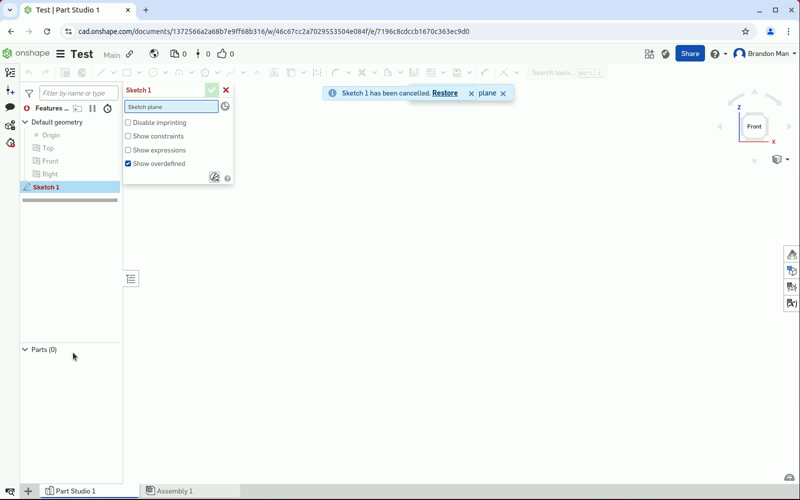
mouse_move(73, 163)
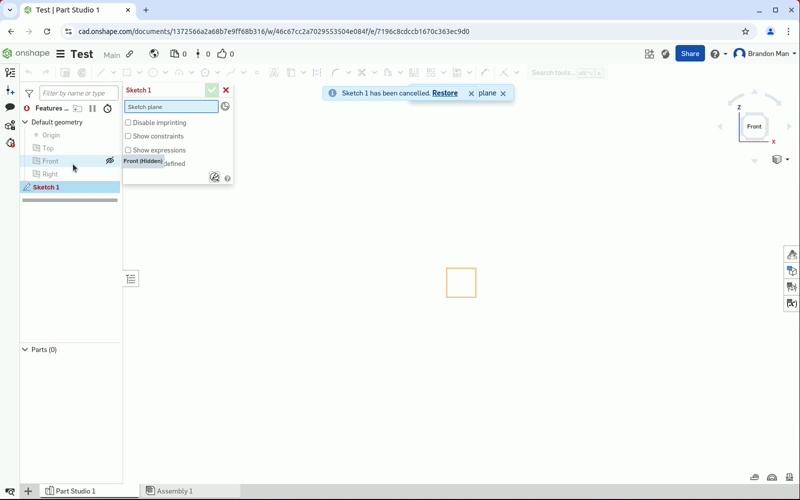
click(73, 163)
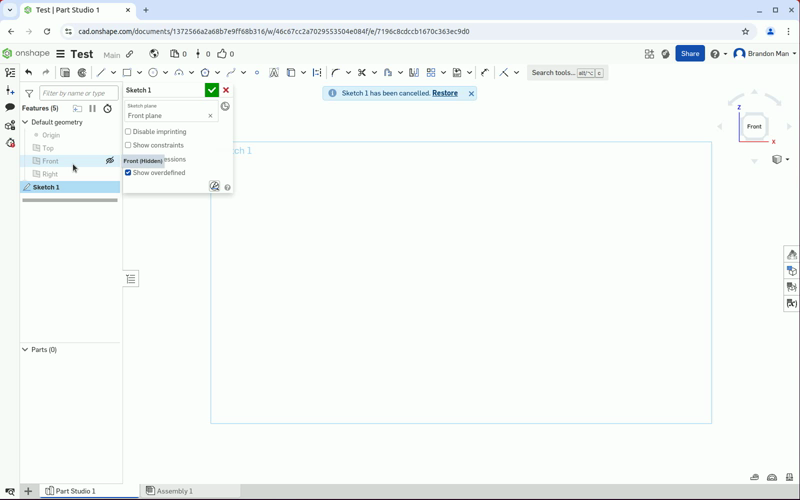
mouse_move(73, 352)
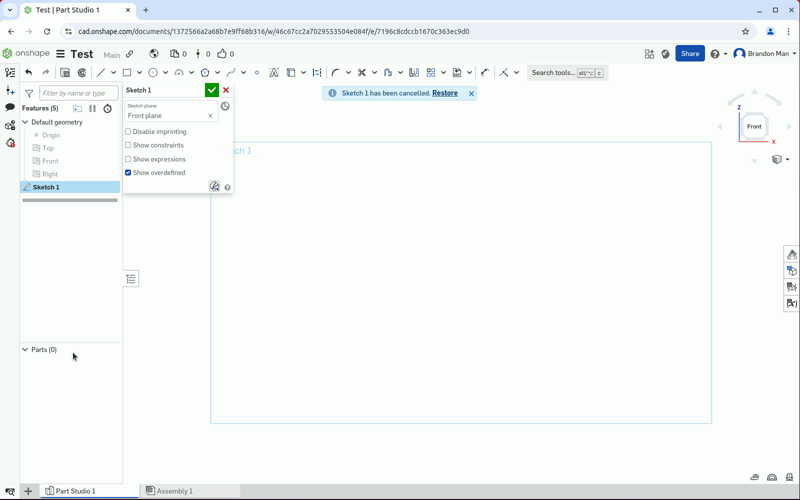
key(y)
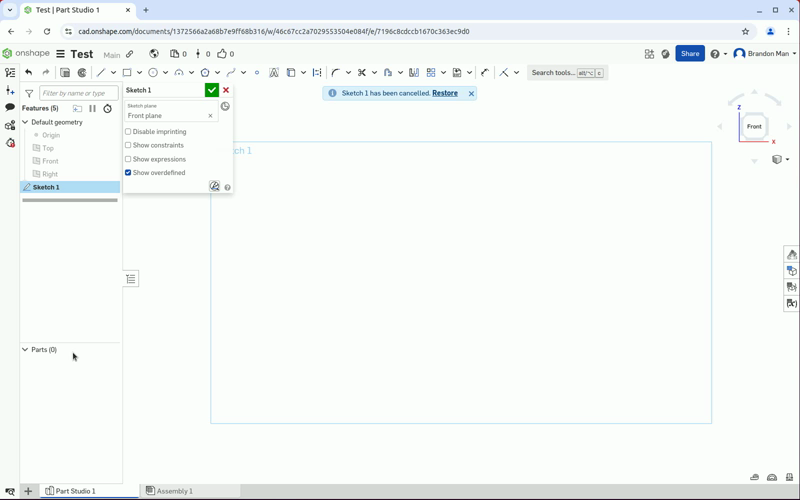
key(l)
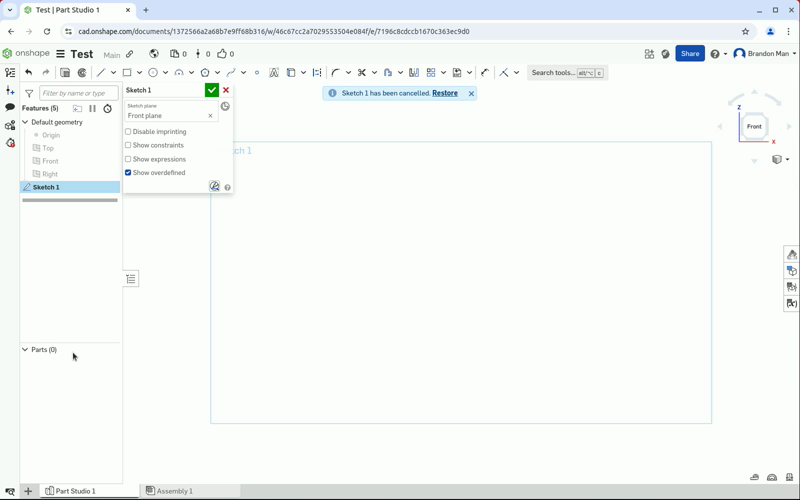
key_down(shift)
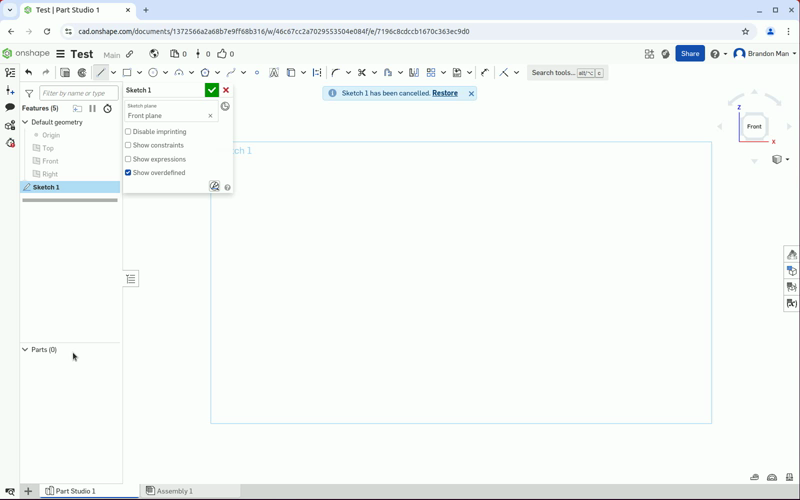
mouse_move(460, 282)
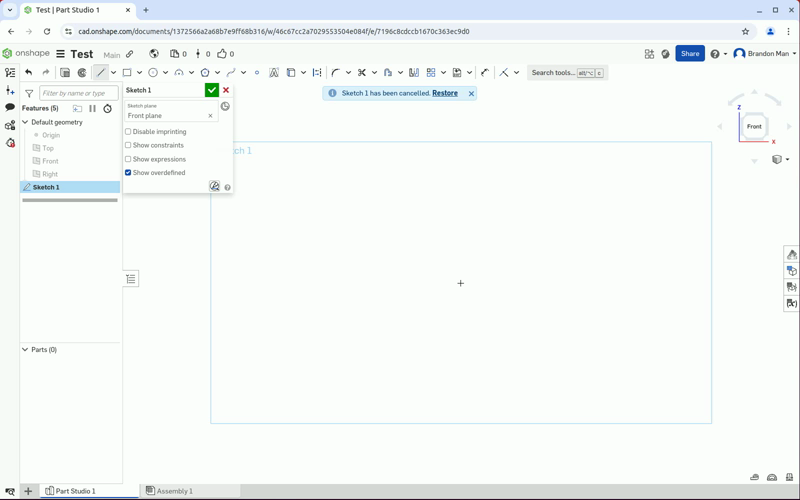
click(460, 282)
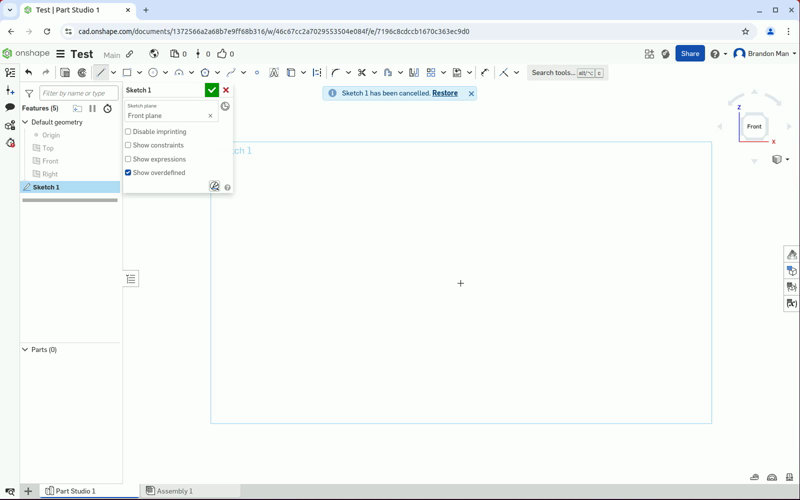
key_up(shift)
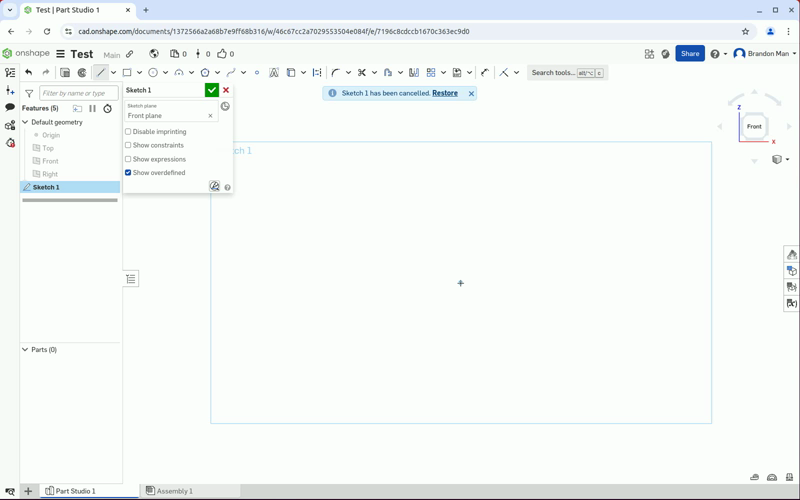
key_down(shift)
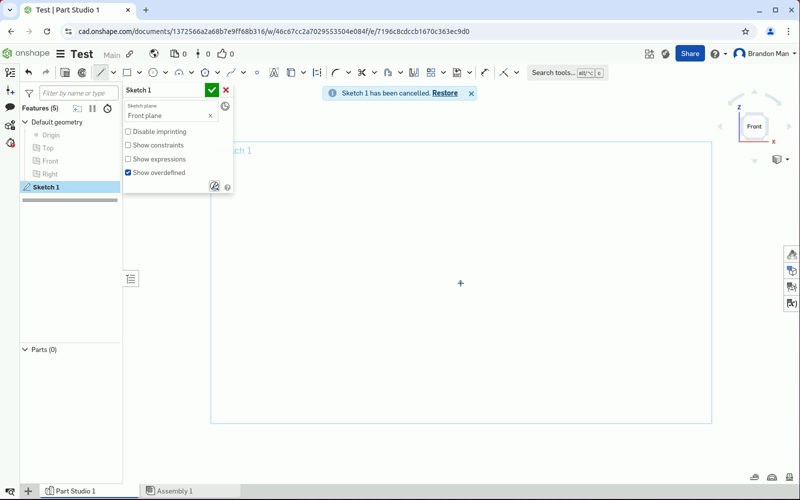
mouse_move(560, 282)
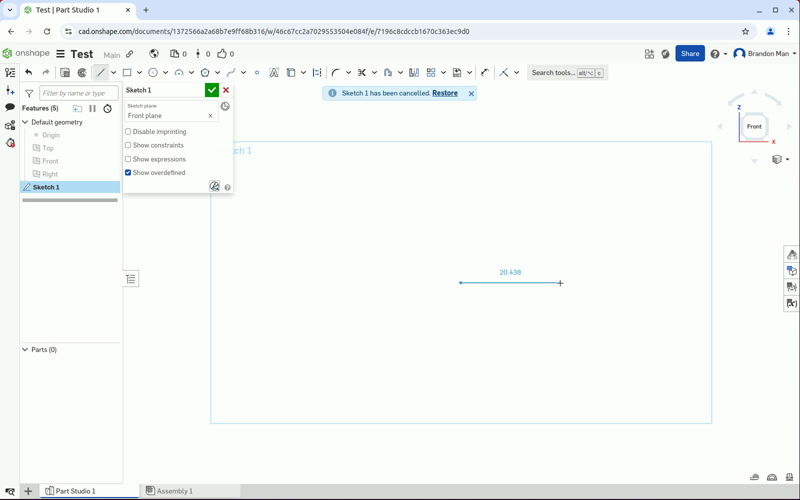
click(560, 282)
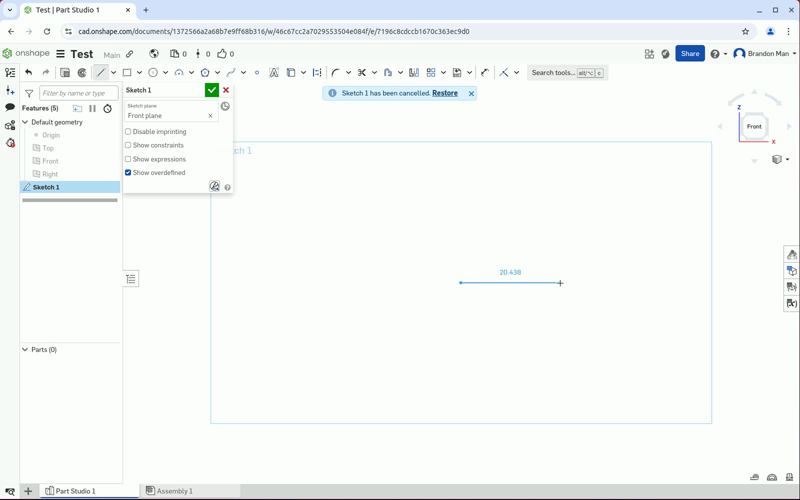
key_up(shift)
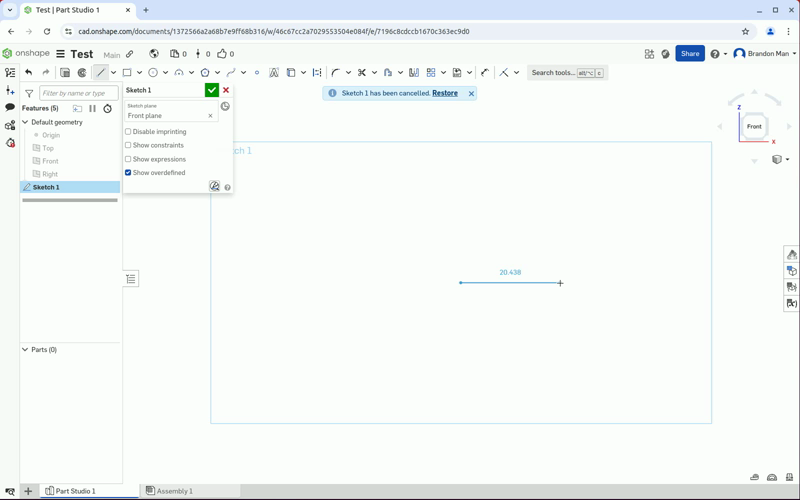
key_down(shift)
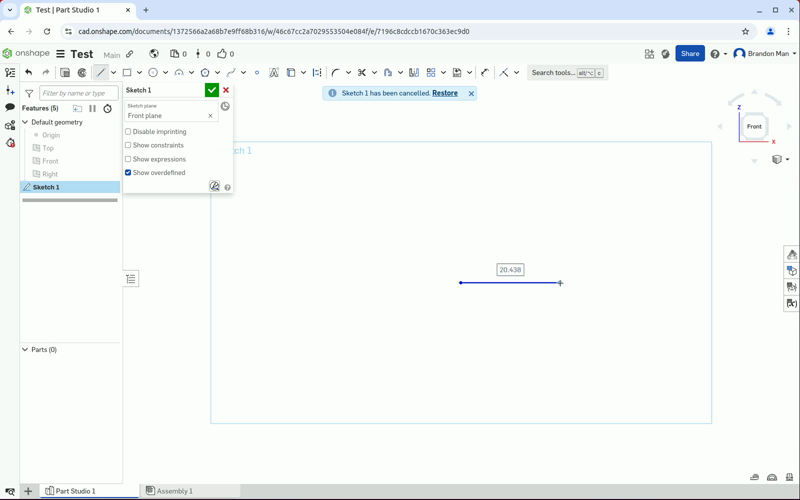
mouse_move(560, 170)
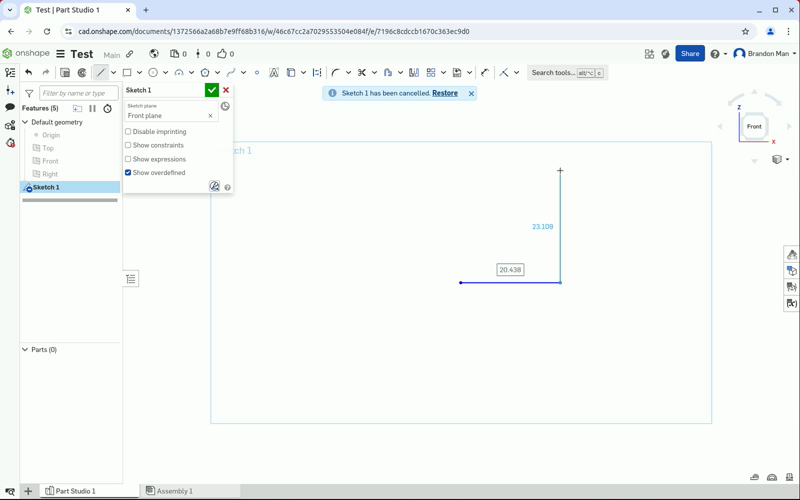
click(560, 170)
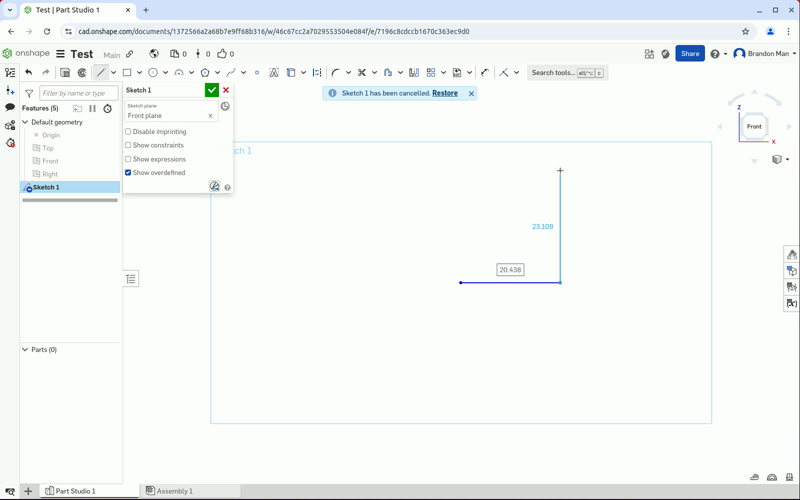
key_up(shift)
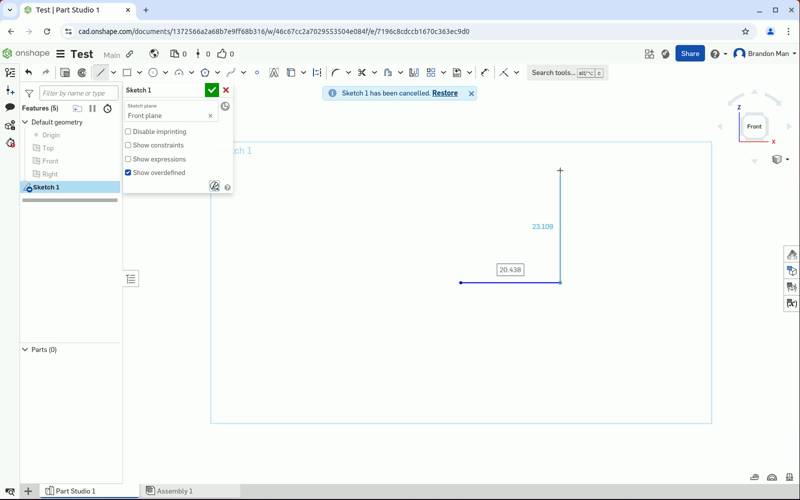
key_down(shift)
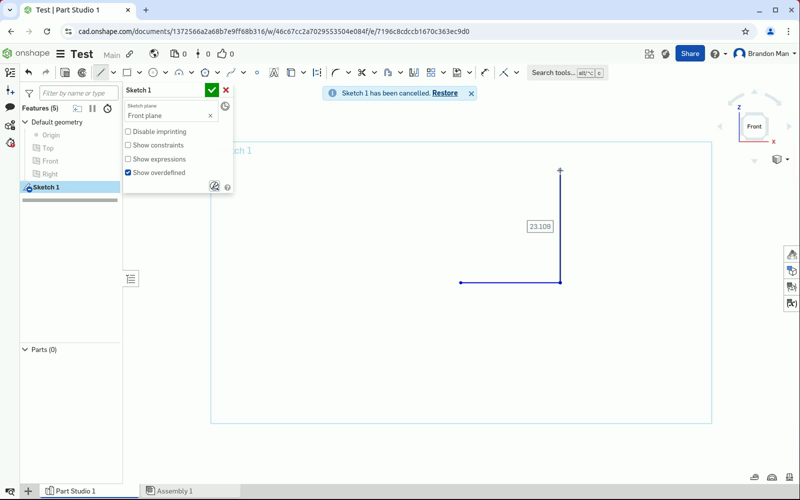
mouse_move(460, 170)
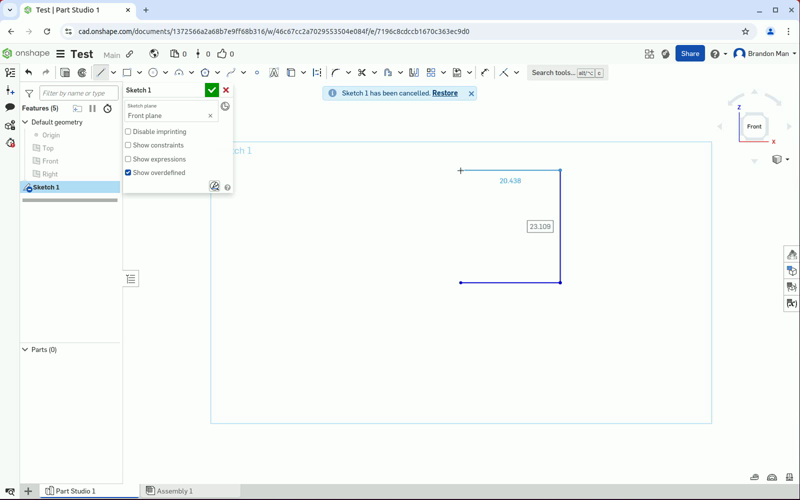
click(460, 170)
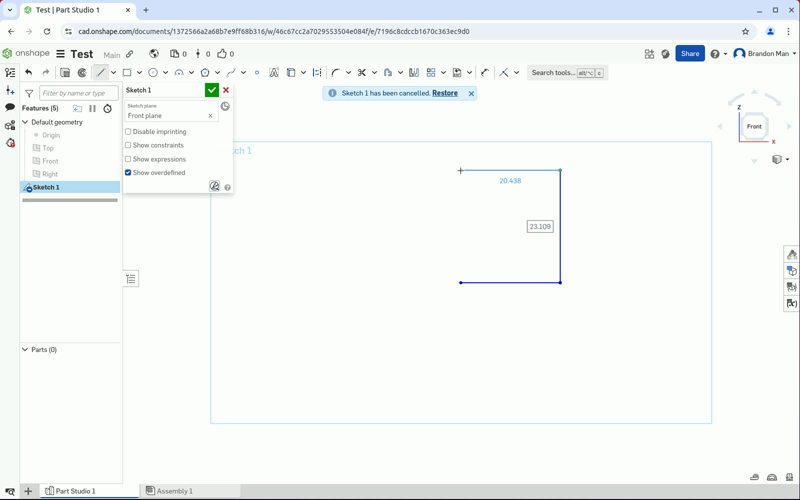
key_up(shift)
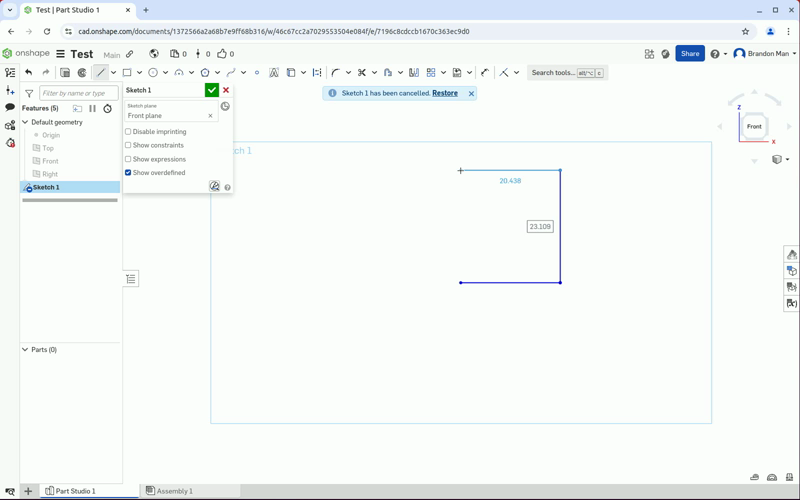
key_down(shift)
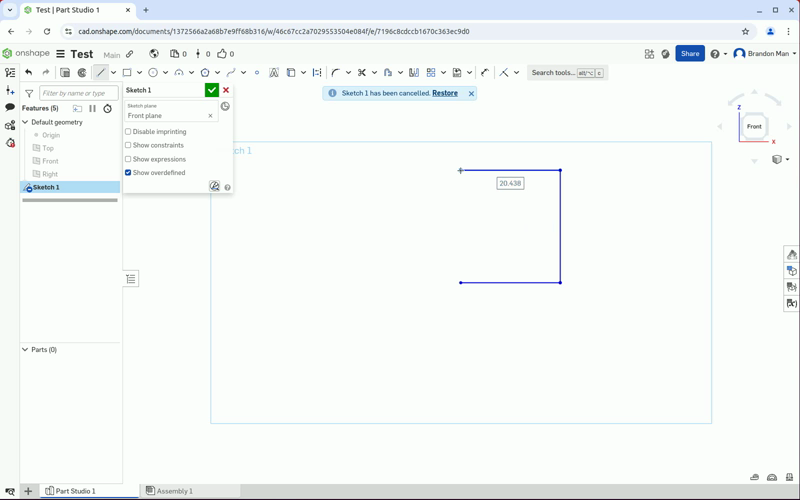
mouse_move(460, 282)
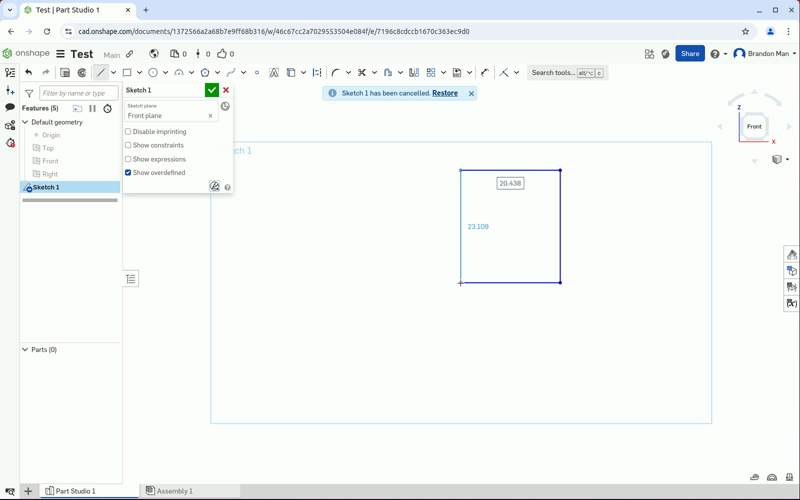
key_up(shift)
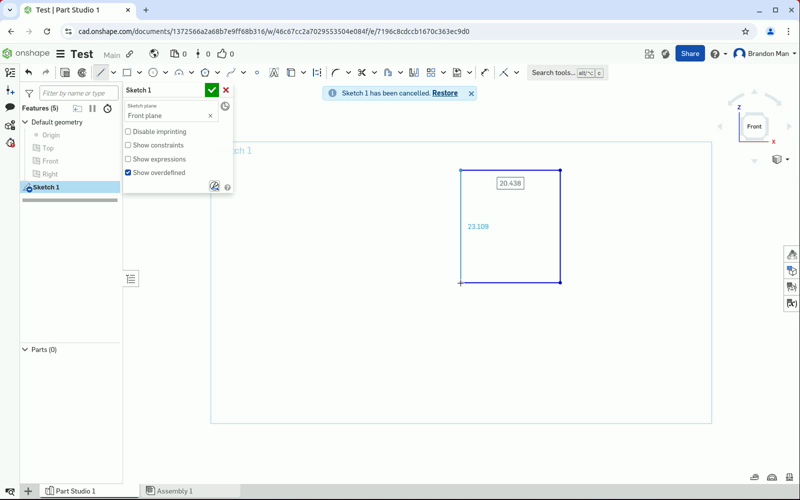
click(460, 282)
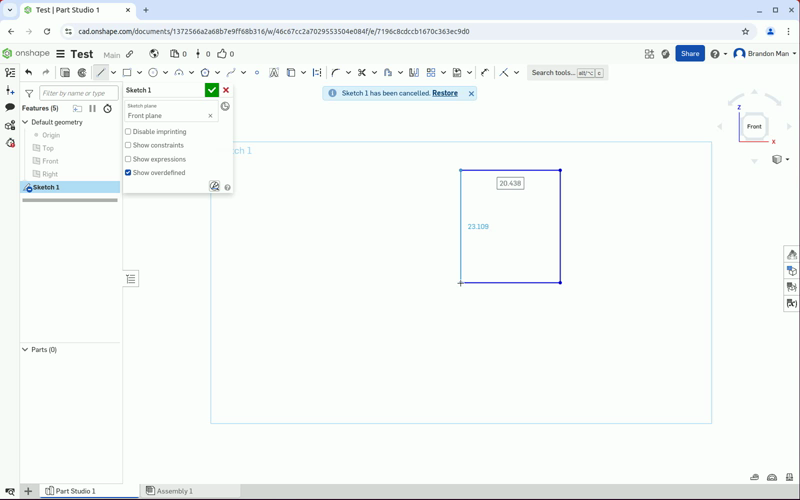
key(esc)
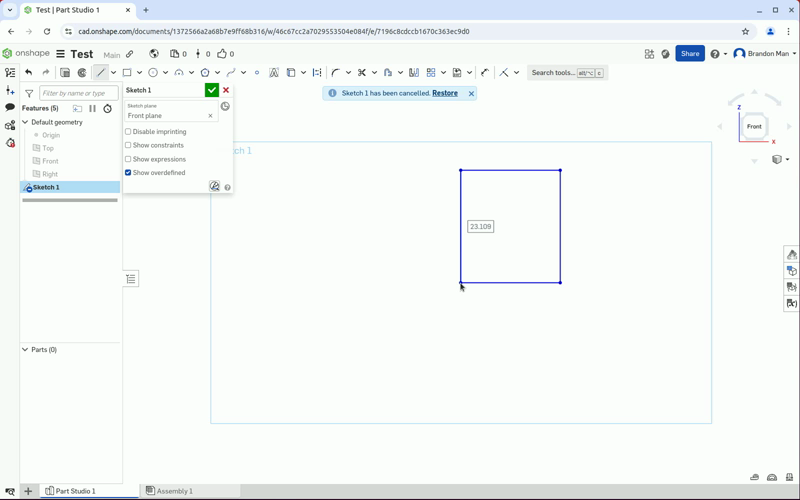
mouse_move(543, 246)
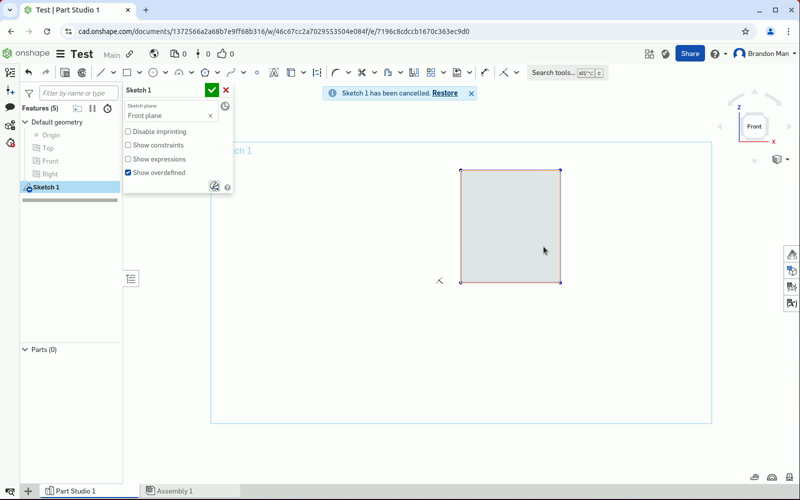
click(543, 246)
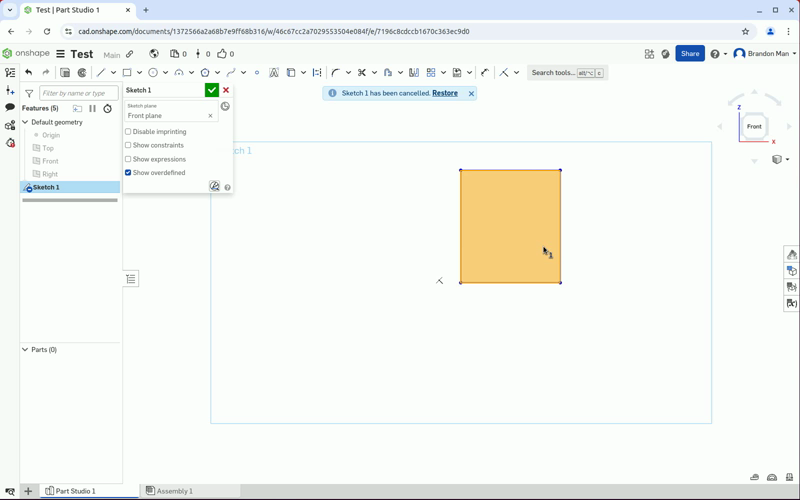
mouse_move(73, 352)
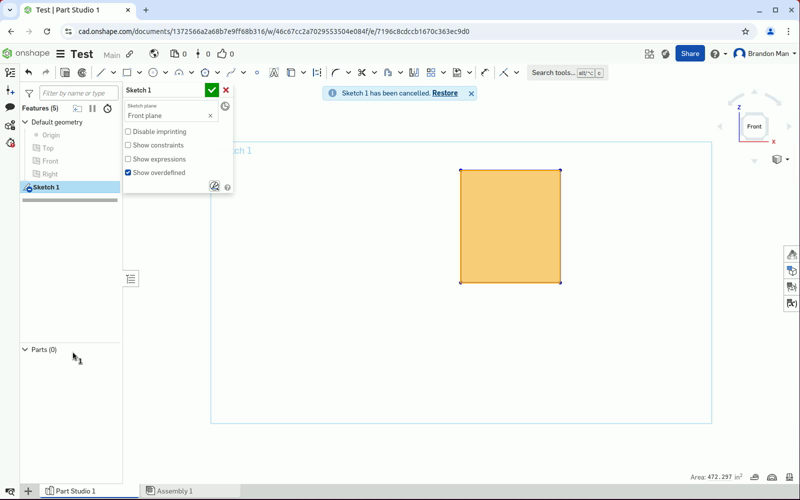
key(shift+y)
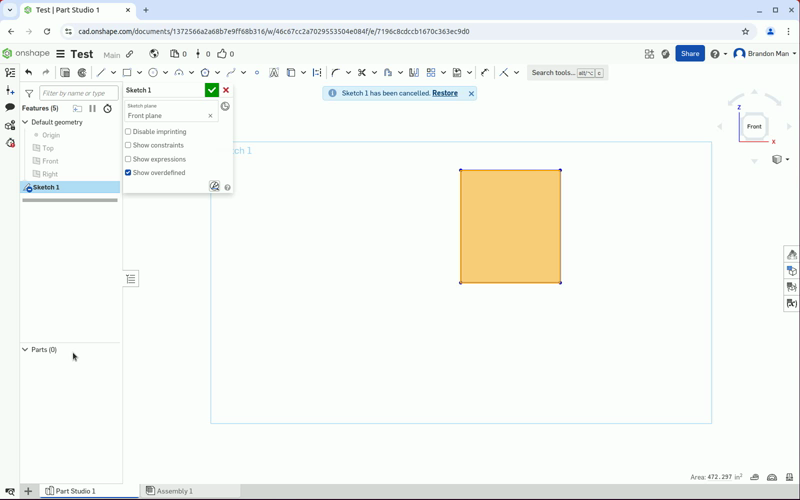
key(shift+e)
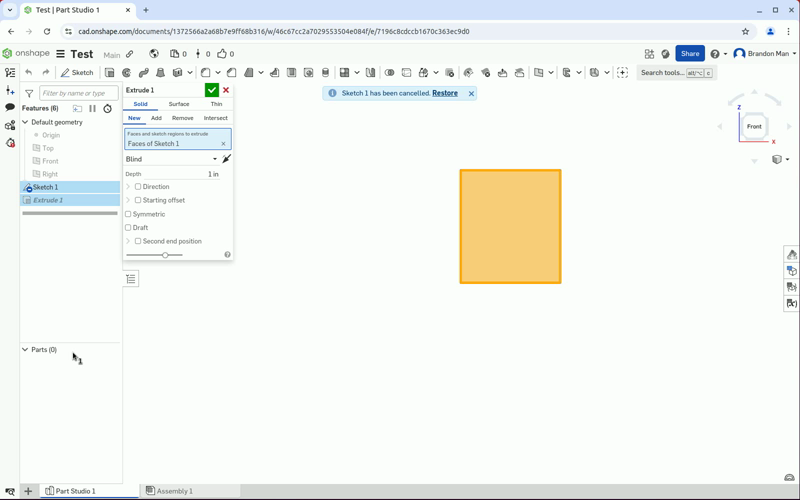
mouse_move(143, 106)
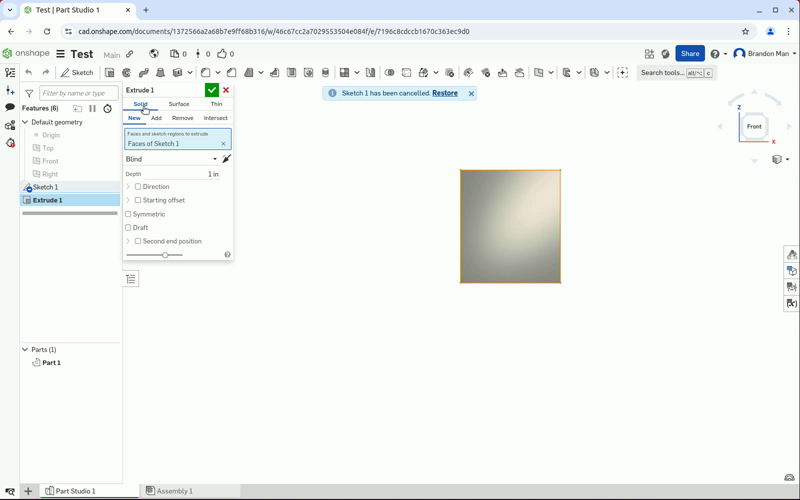
click(143, 106)
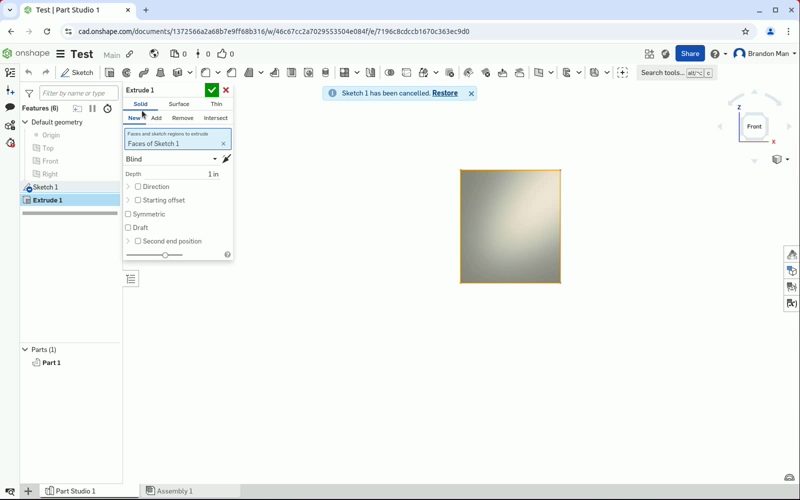
mouse_move(137, 120)
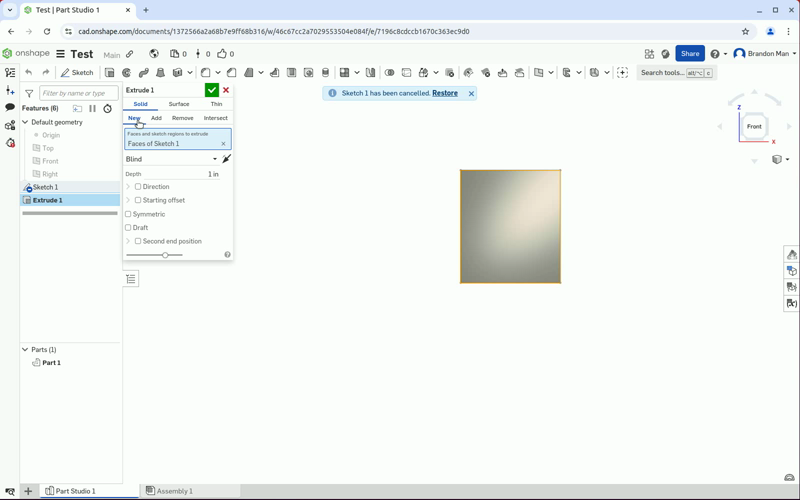
click(137, 120)
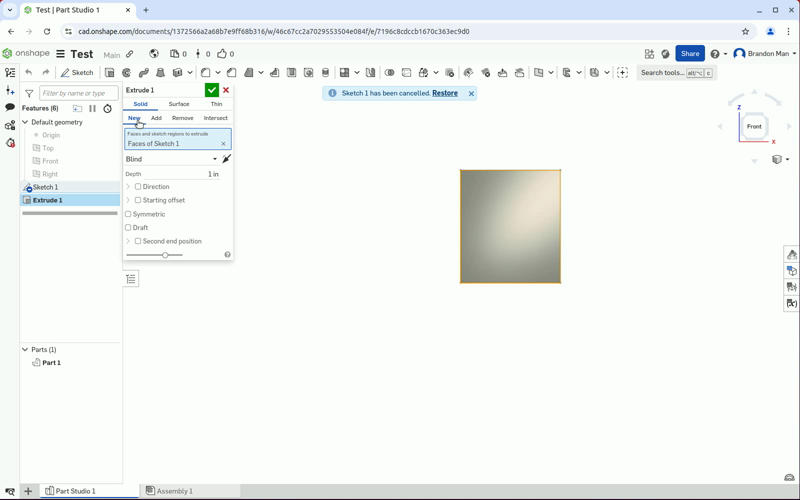
key(tab, 4)
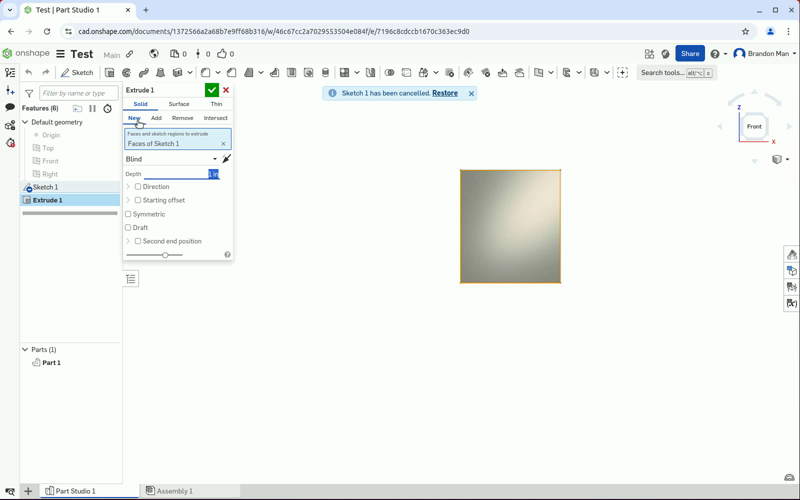
text(1.444)
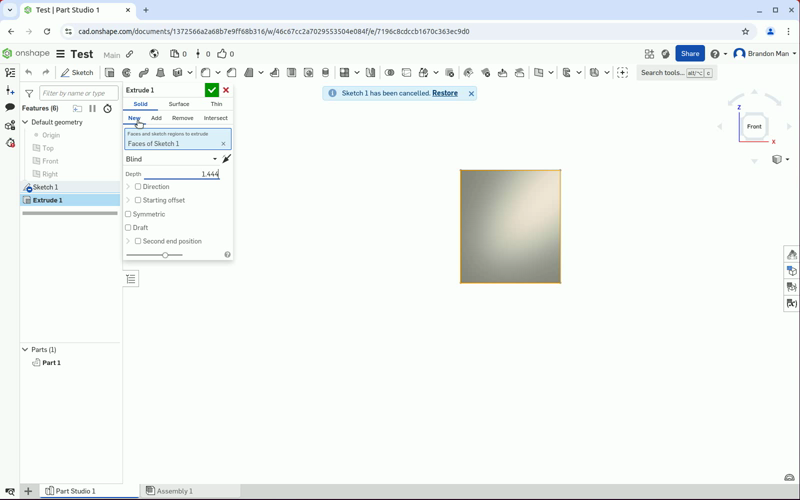
key(enter)
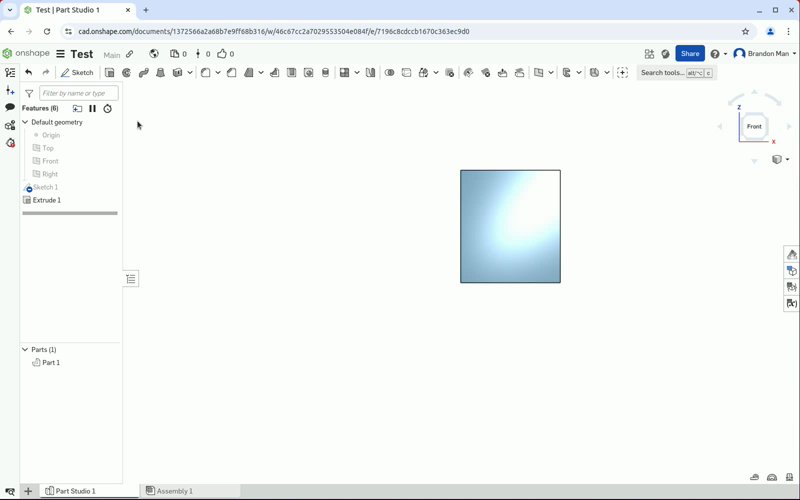
key(shift+h)
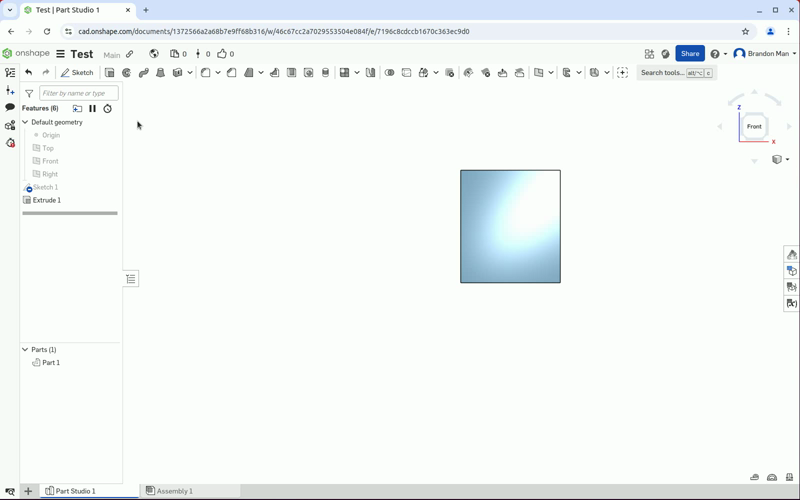
key(shift+h)
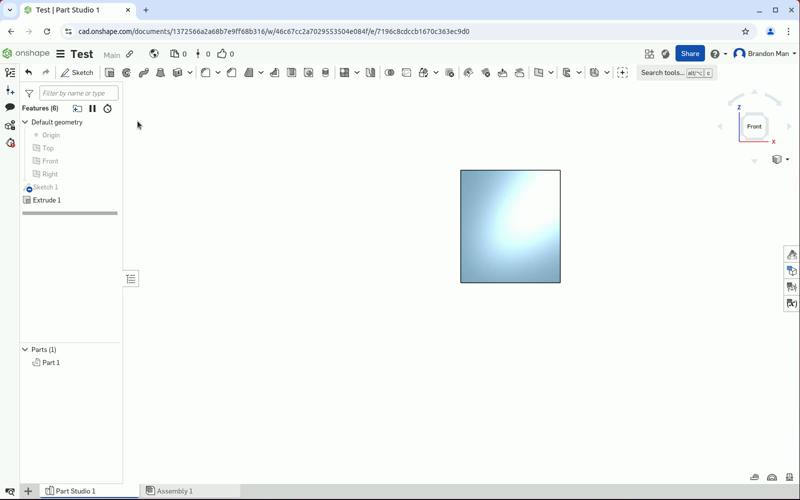
mouse_move(73, 189)
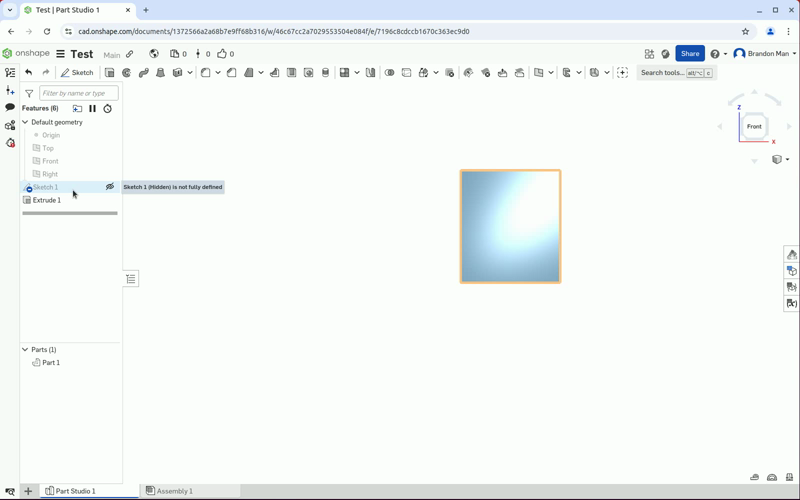
click(73, 189)
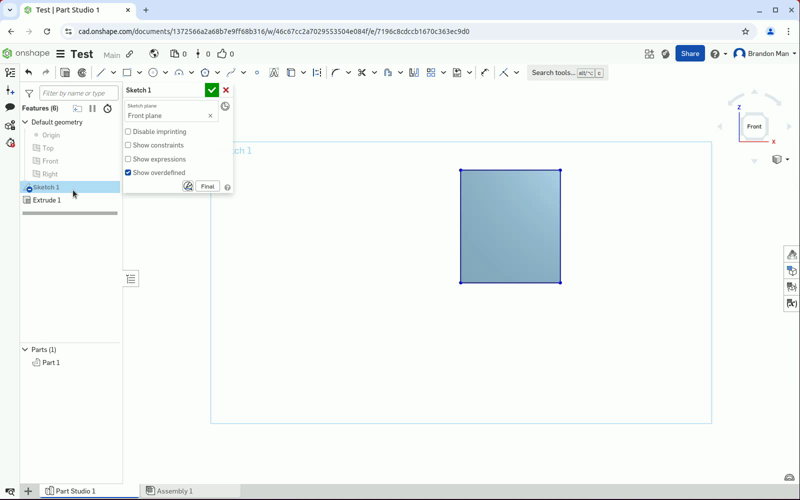
mouse_move(229, 92)
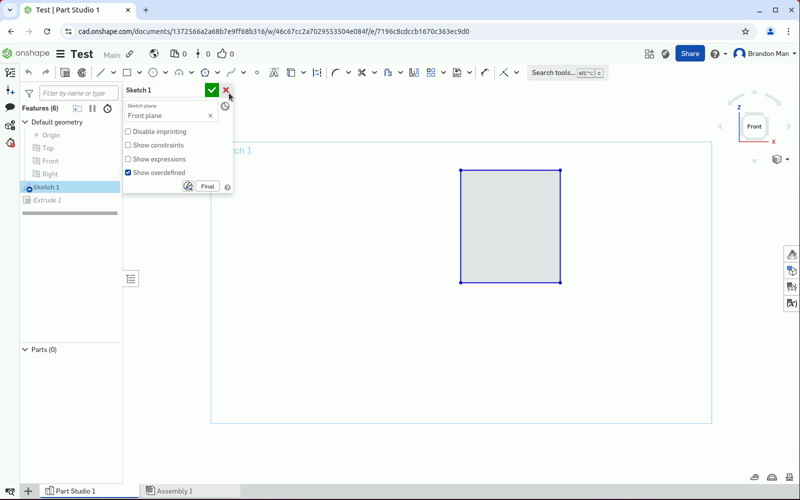
click(229, 92)
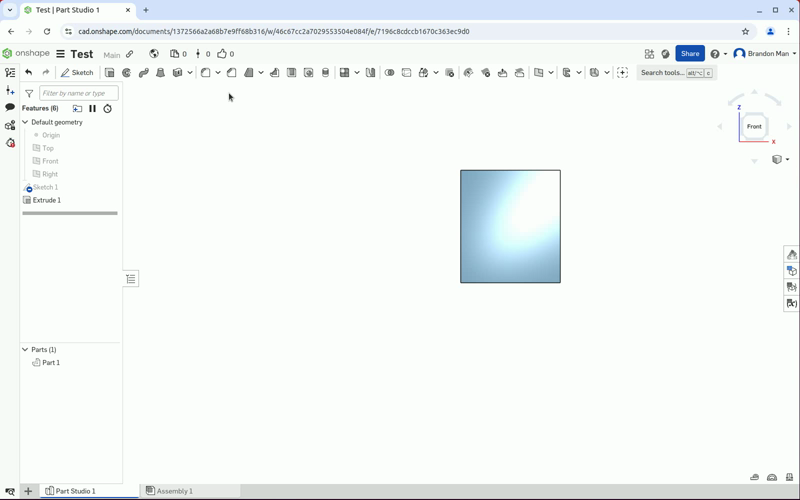
mouse_move(73, 352)
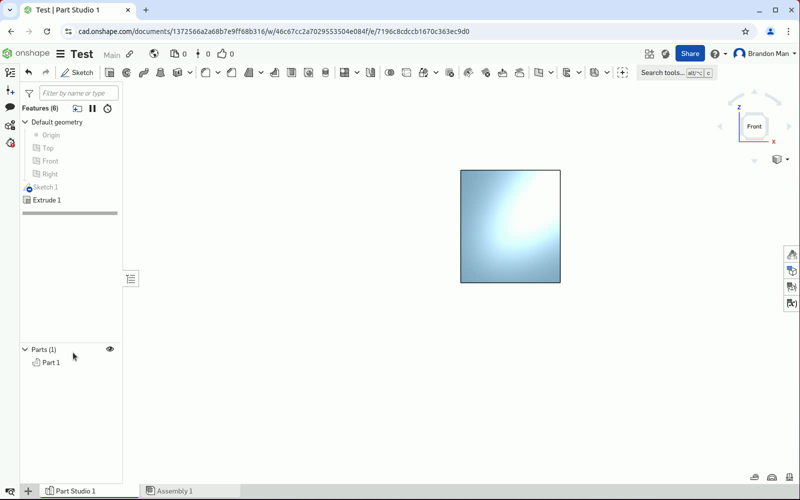
key(y)
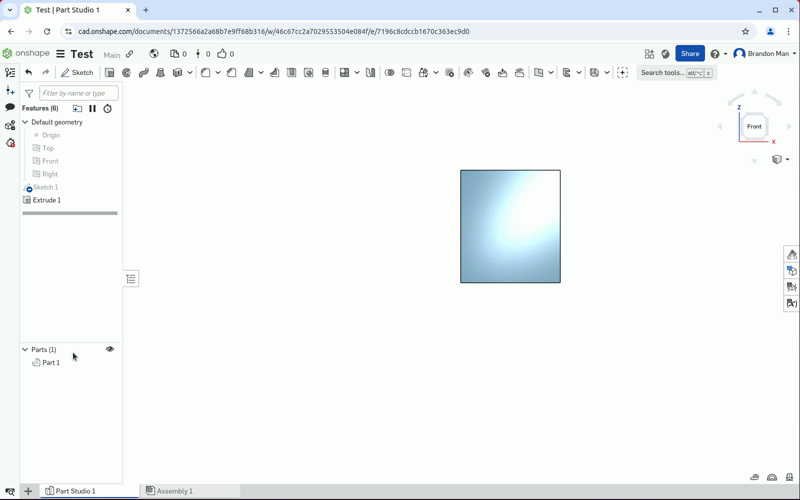
key(shift+p)
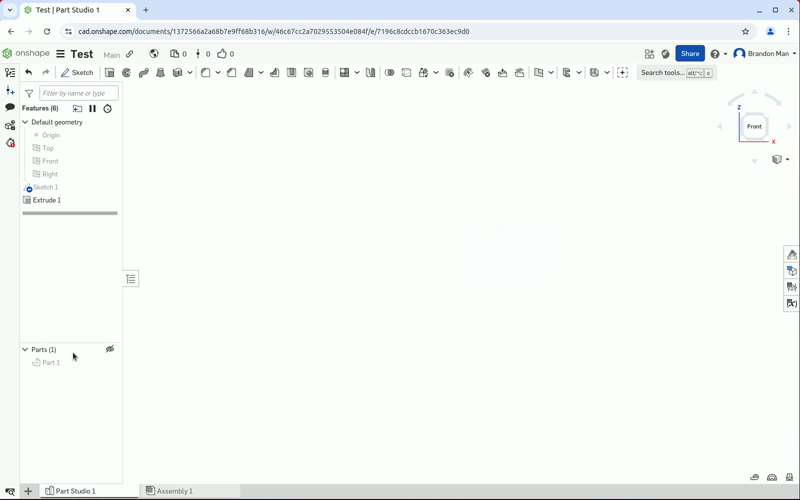
key(space)
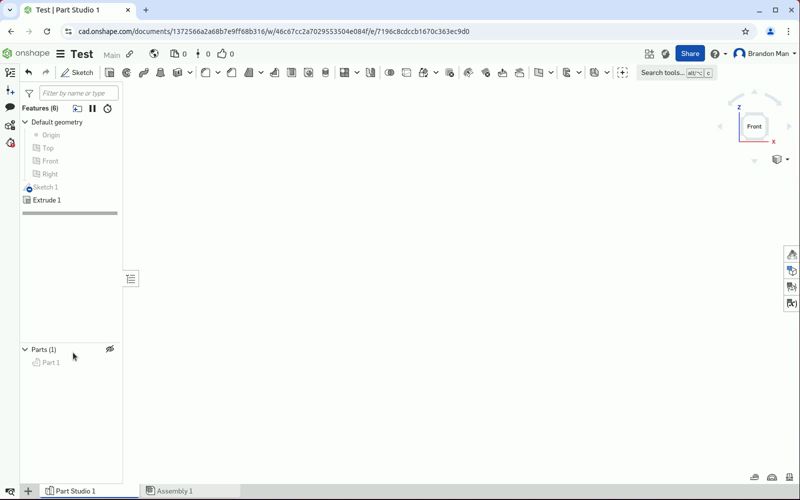
key_down(shift)
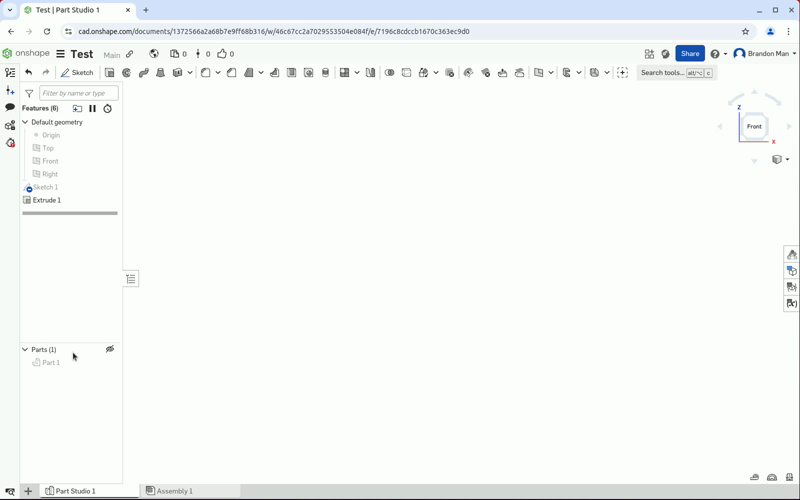
key(left)
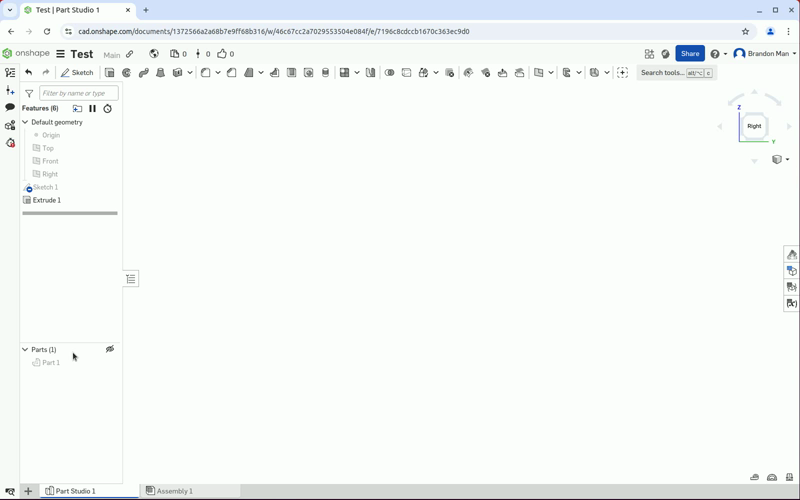
key_up(shift)
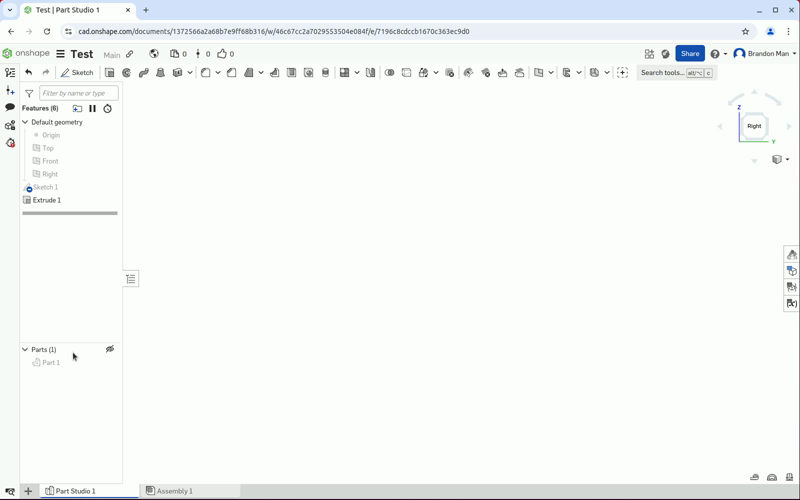
mouse_move(73, 352)
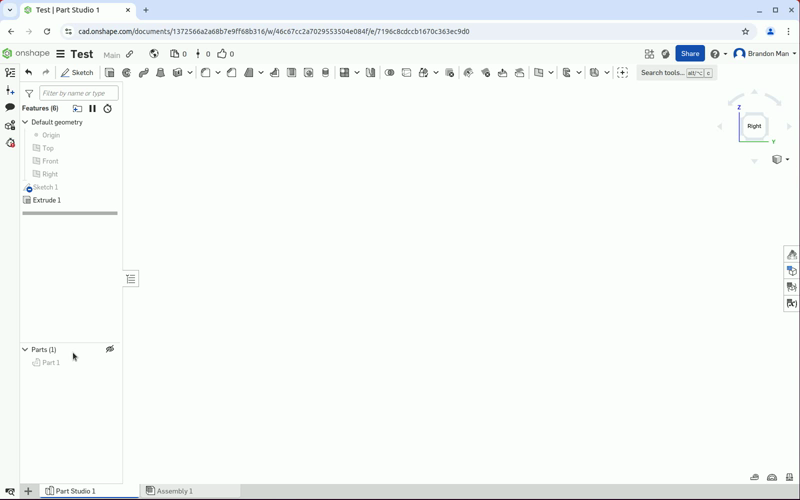
key(shift+y)
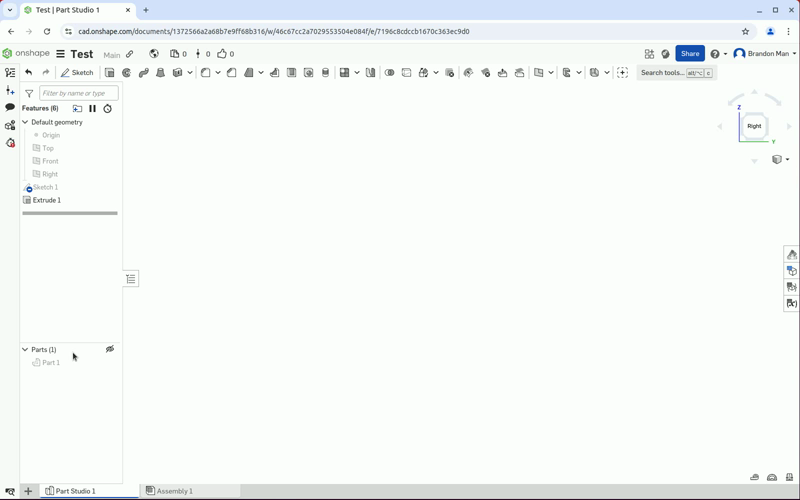
key(shift+s)
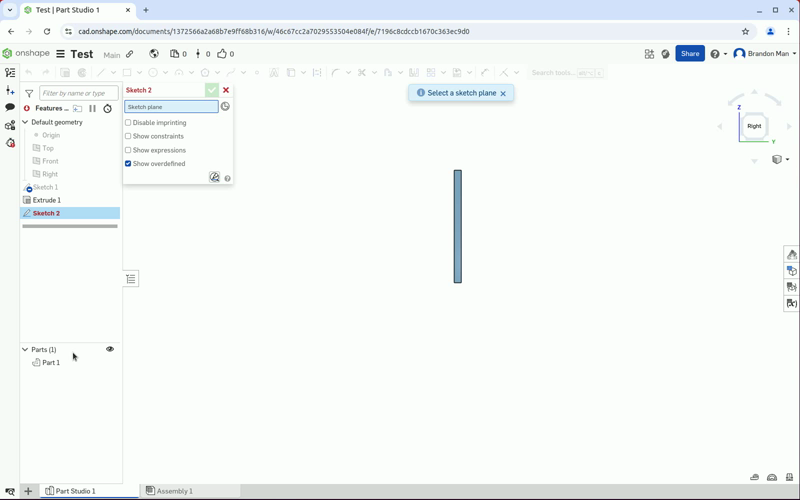
mouse_move(73, 176)
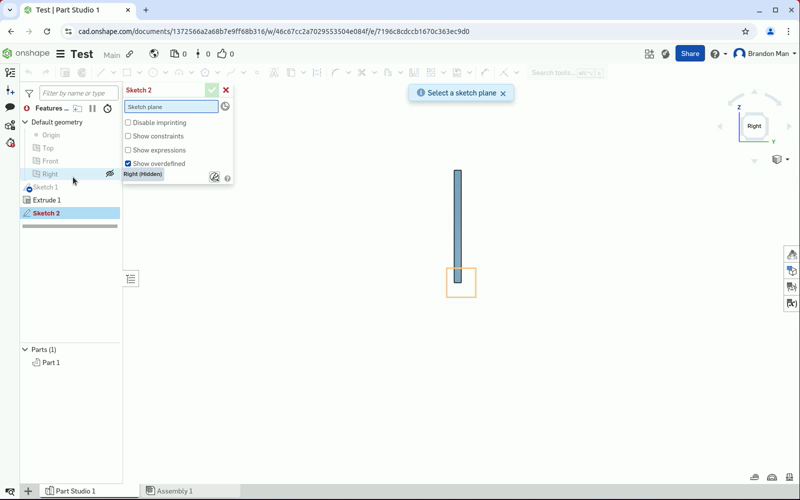
click(73, 176)
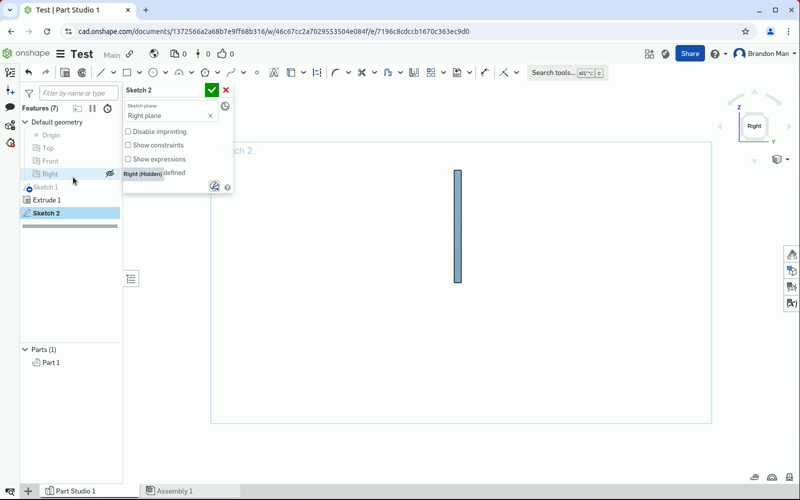
mouse_move(73, 352)
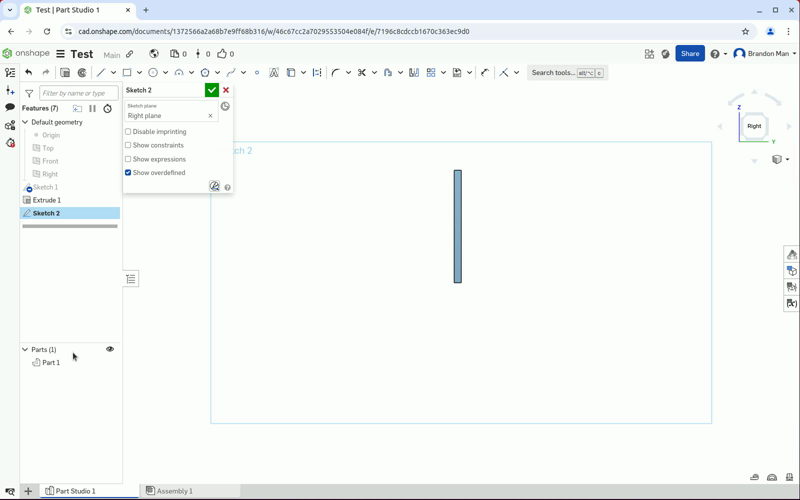
key(y)
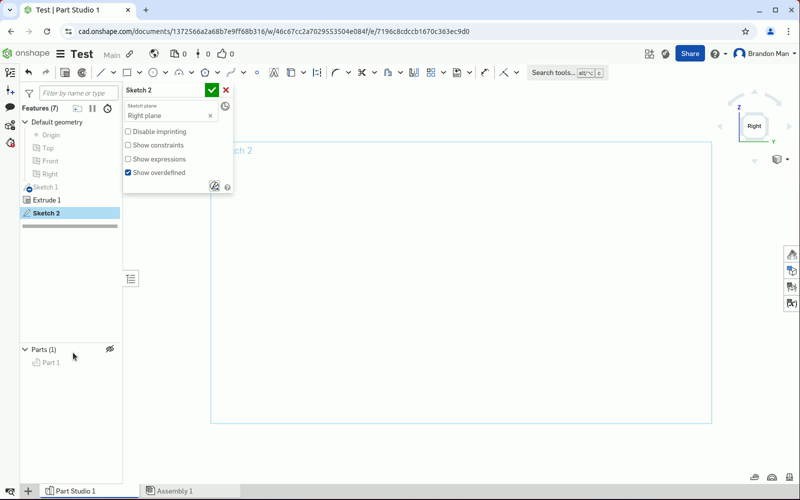
key(l)
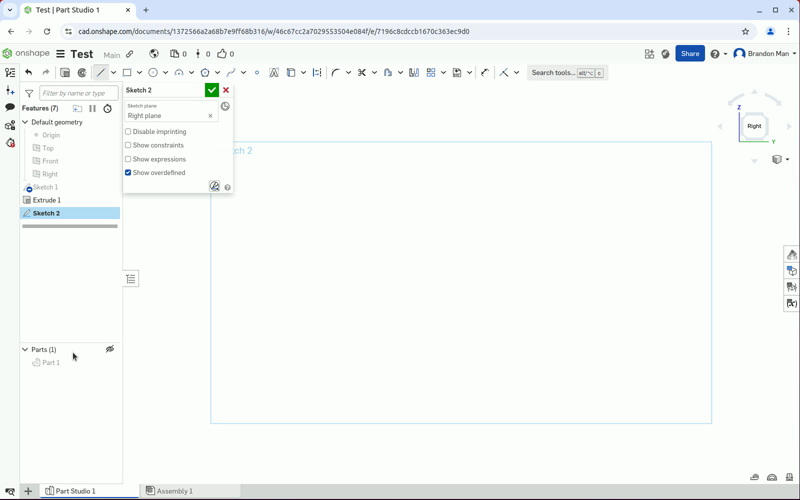
key_down(shift)
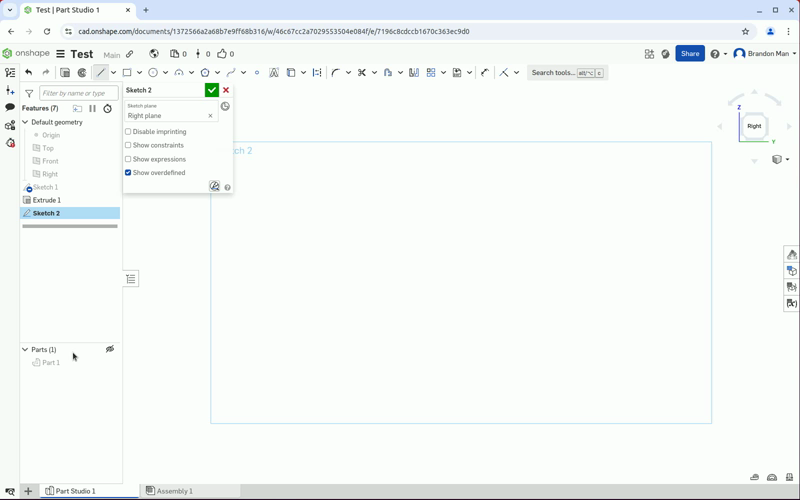
mouse_move(460, 282)
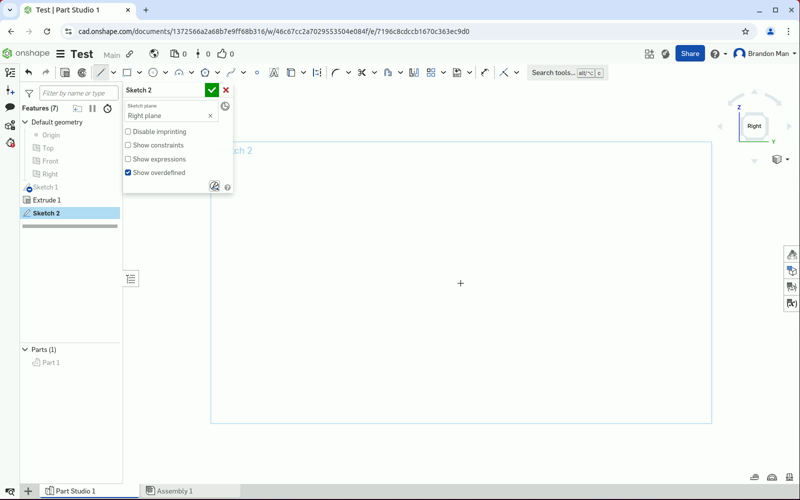
click(460, 282)
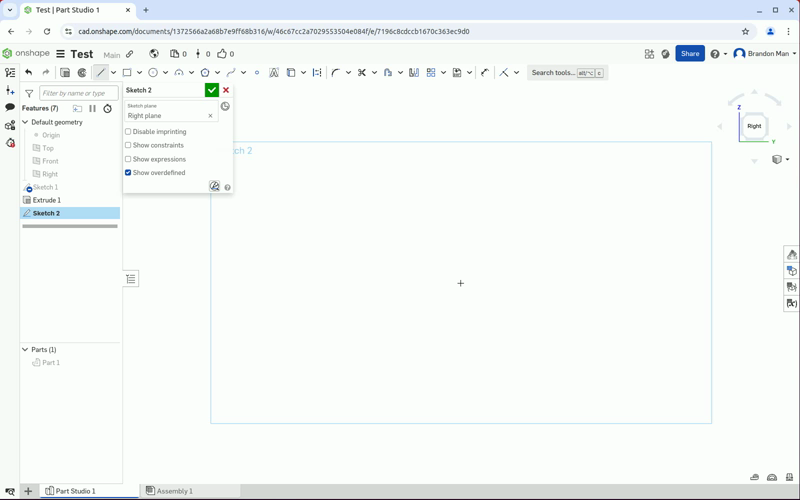
key_up(shift)
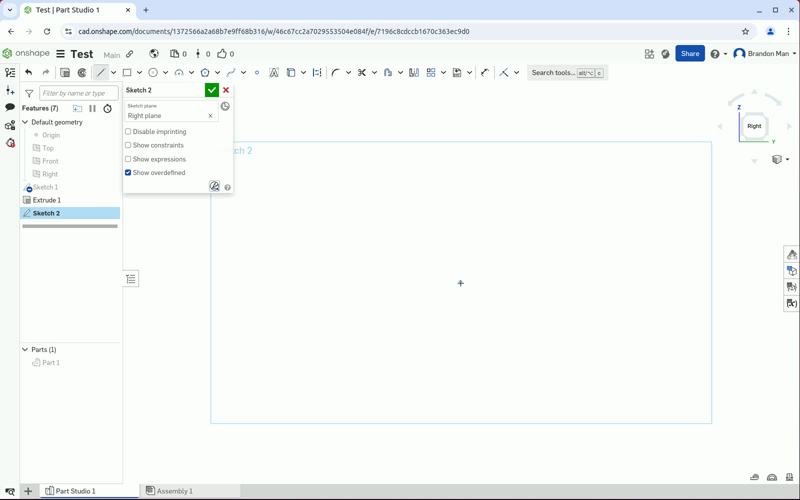
key_down(shift)
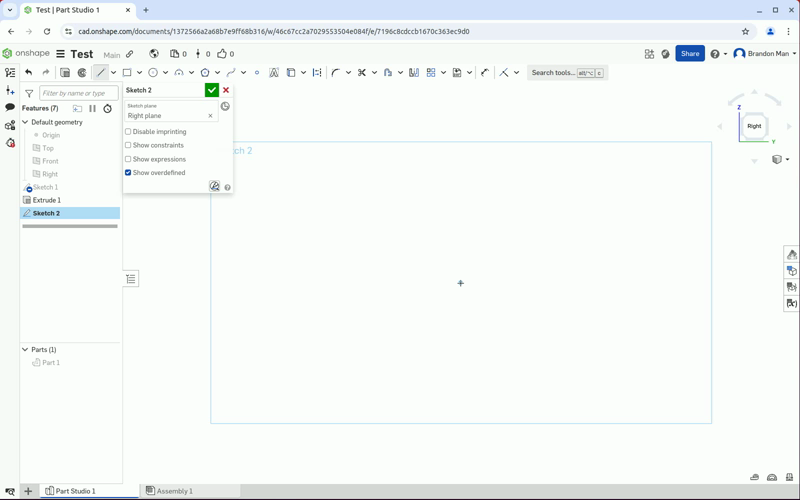
mouse_move(490, 282)
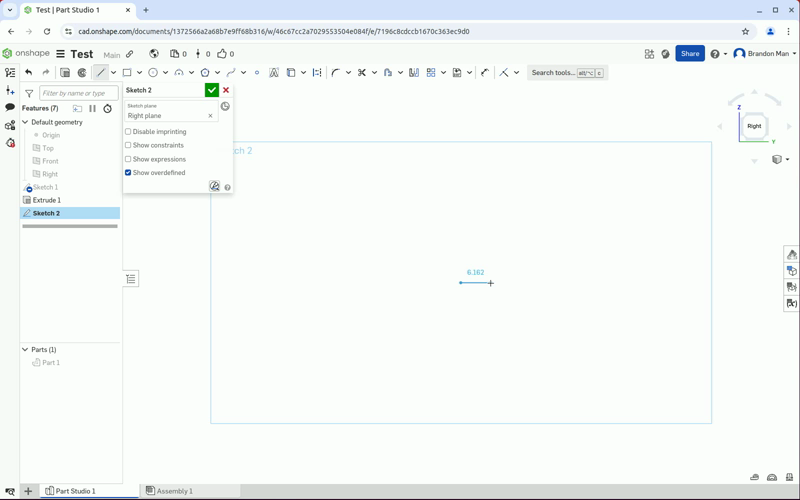
mouse_move(519, 282)
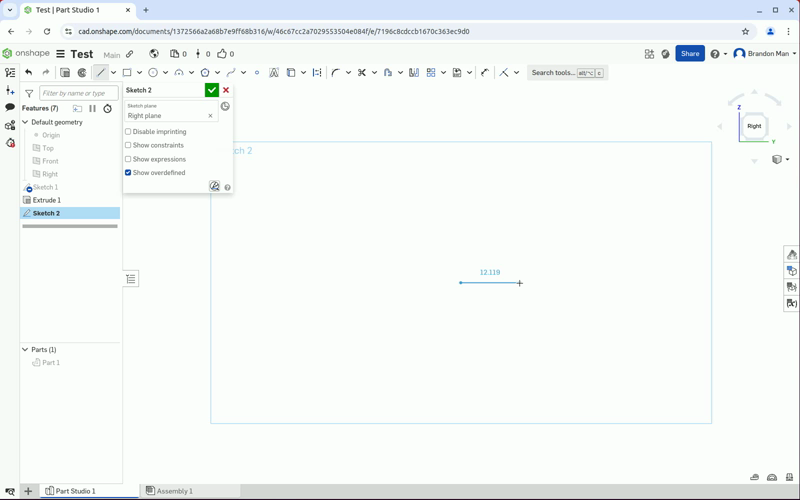
click(519, 282)
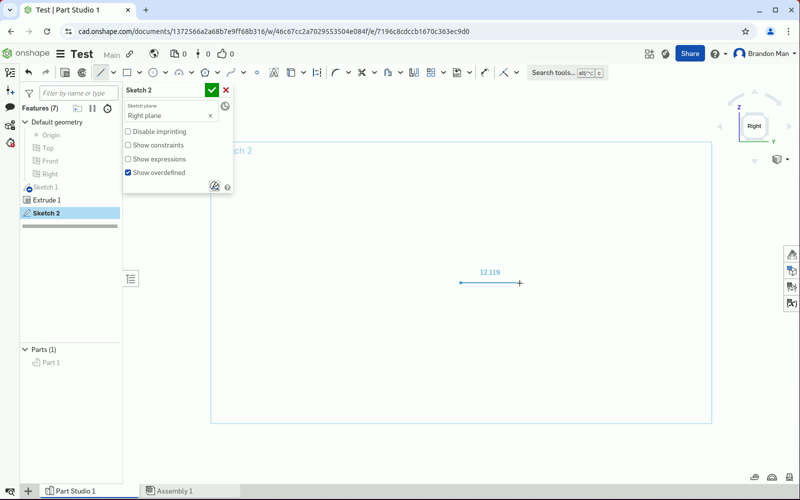
key_up(shift)
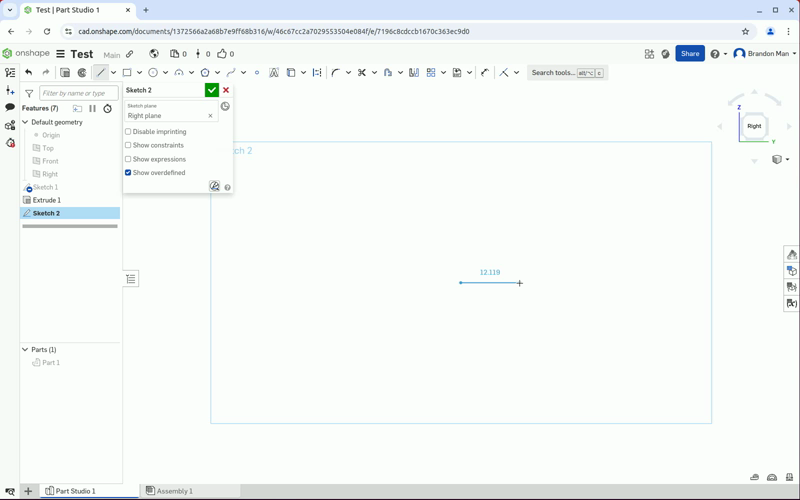
key_down(shift)
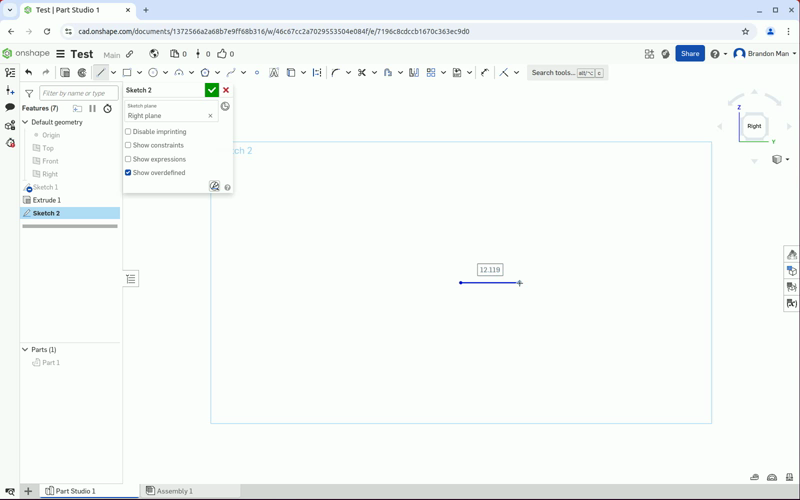
mouse_move(549, 282)
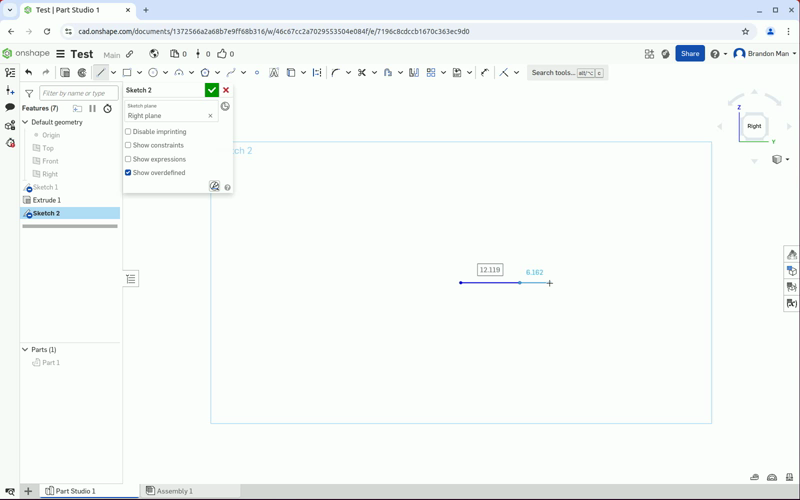
mouse_move(519, 242)
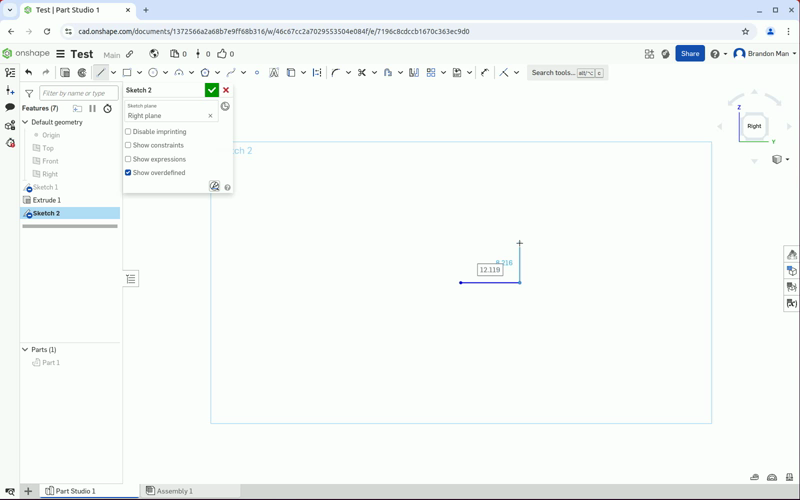
click(519, 242)
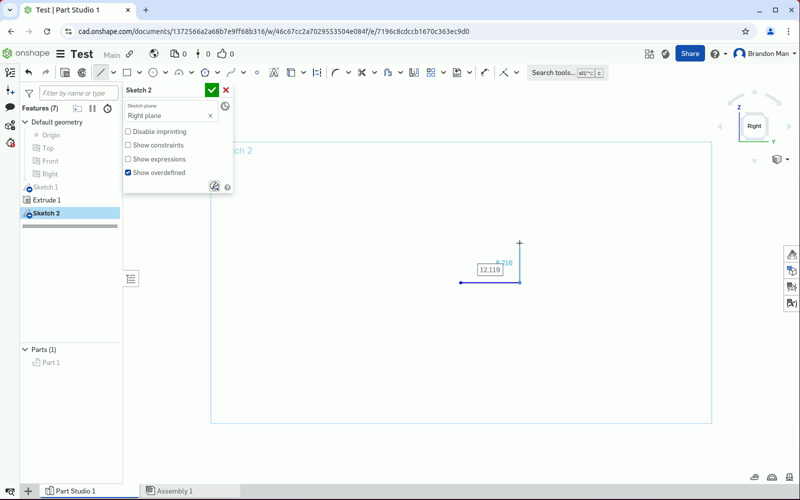
key_up(shift)
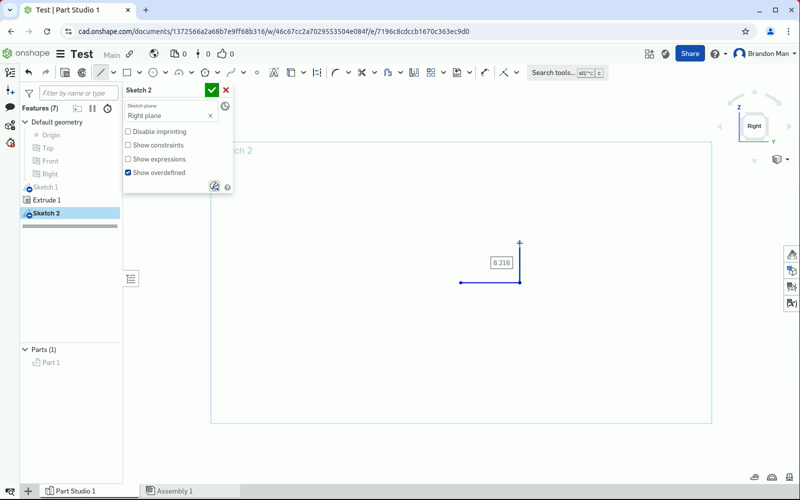
key_down(shift)
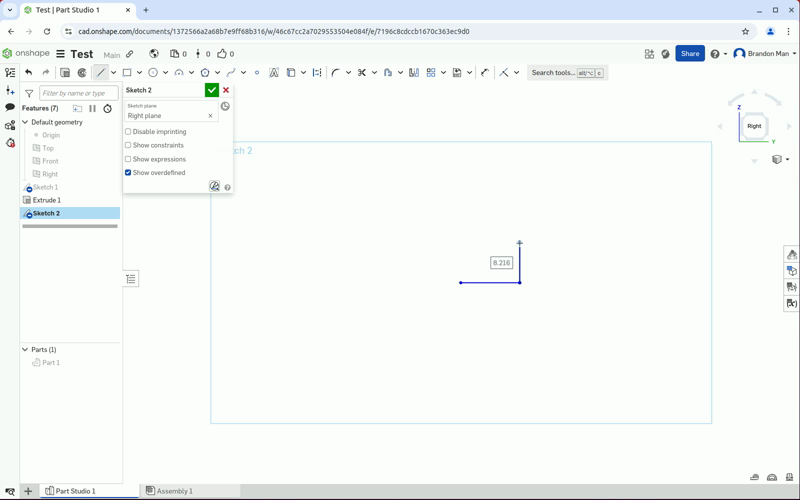
mouse_move(460, 170)
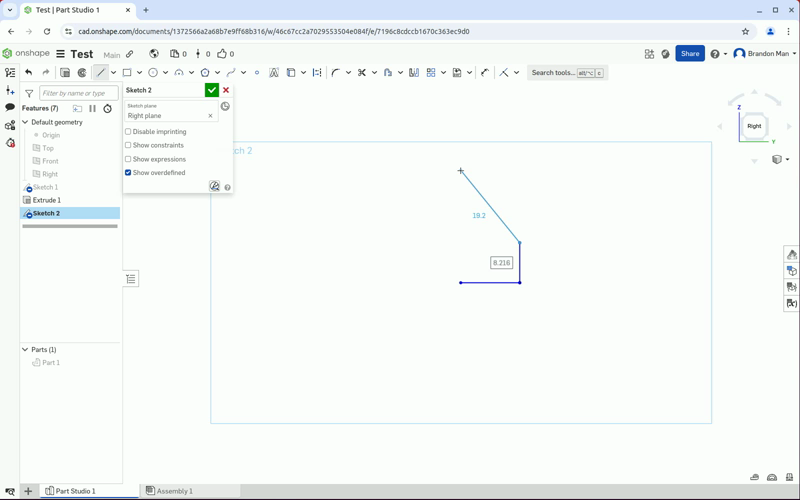
click(460, 170)
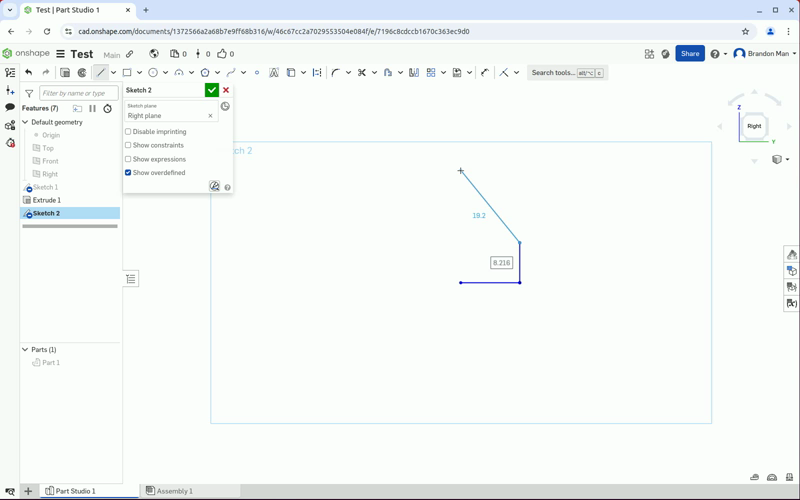
key_up(shift)
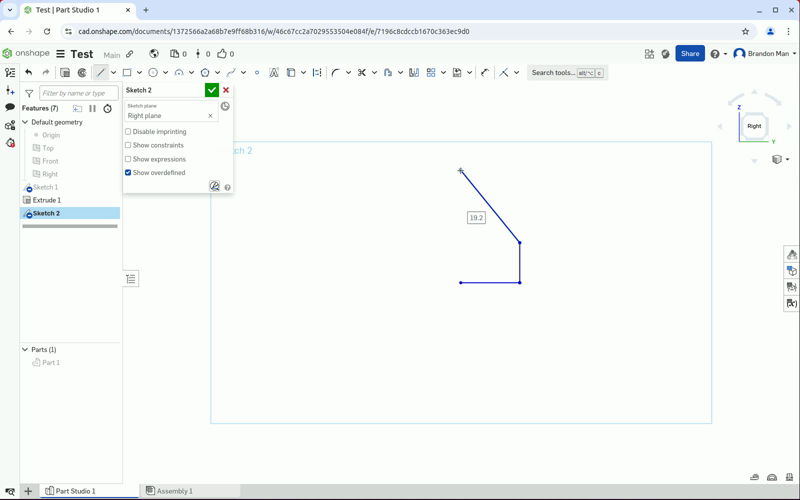
key_down(shift)
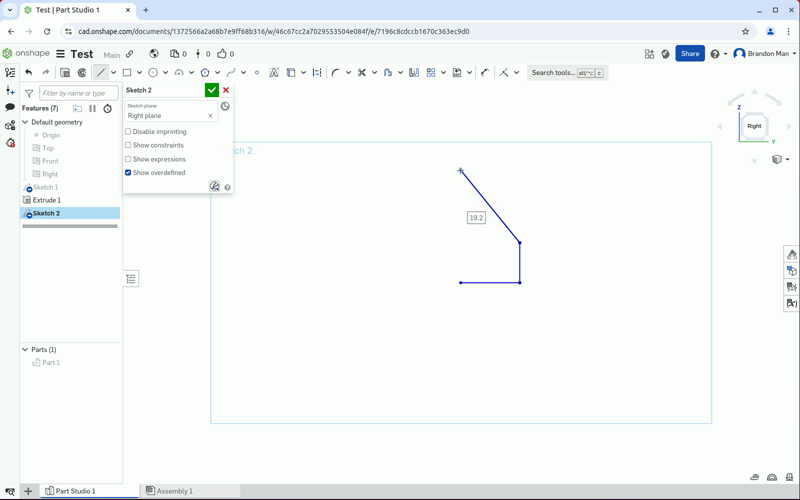
mouse_move(460, 282)
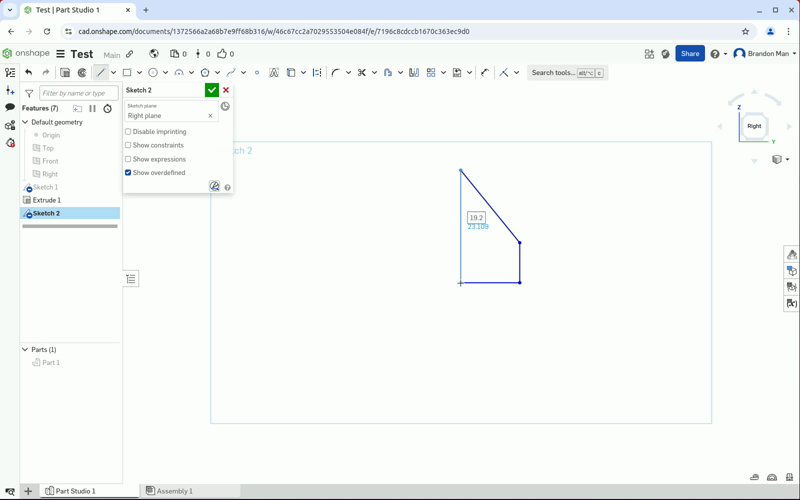
key_up(shift)
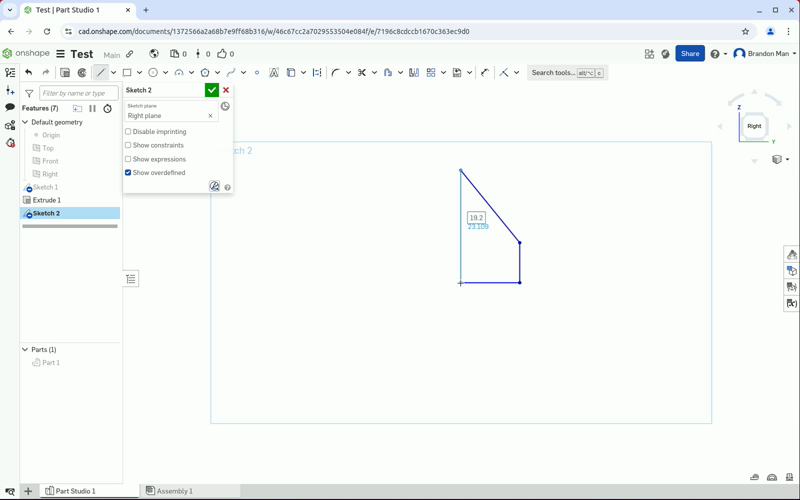
click(460, 282)
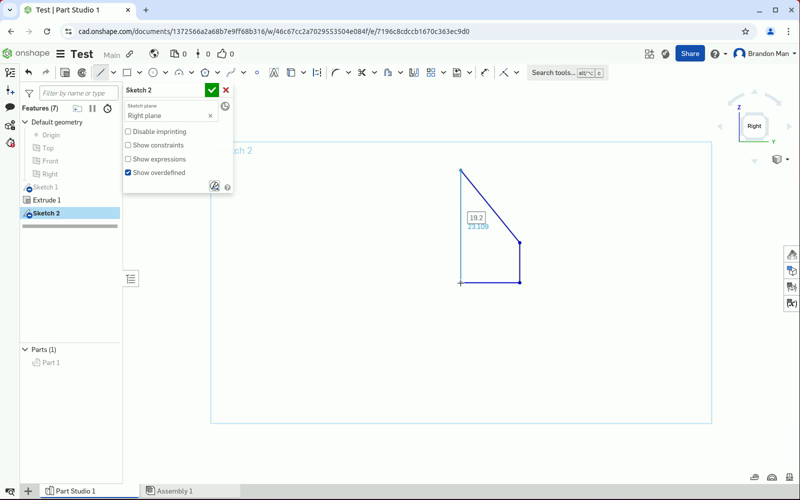
key(esc)
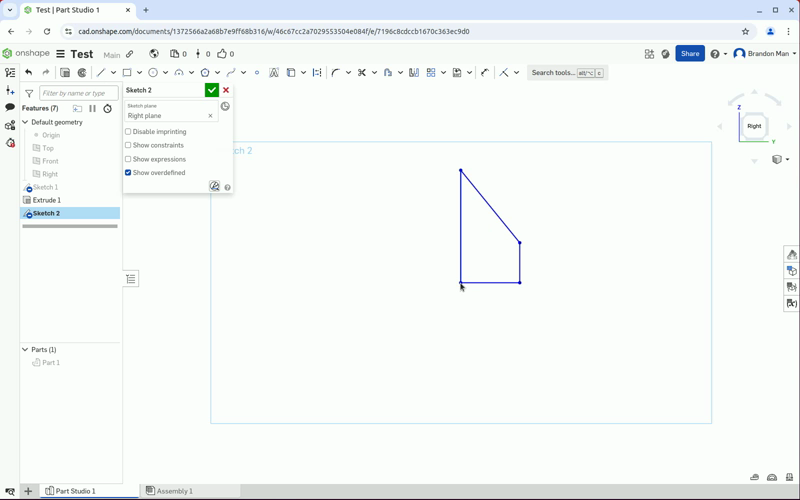
mouse_move(490, 273)
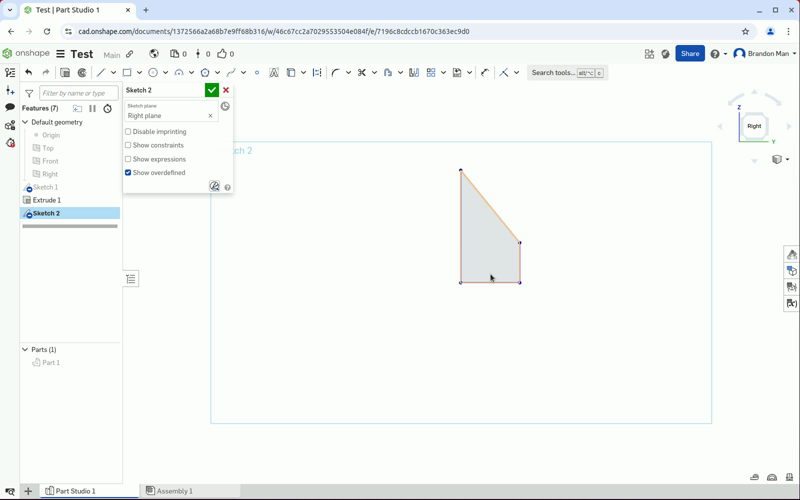
click(490, 273)
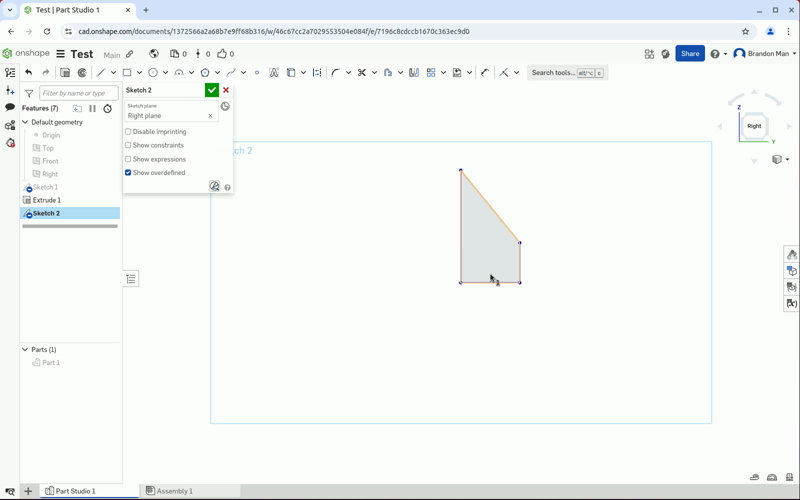
mouse_move(73, 352)
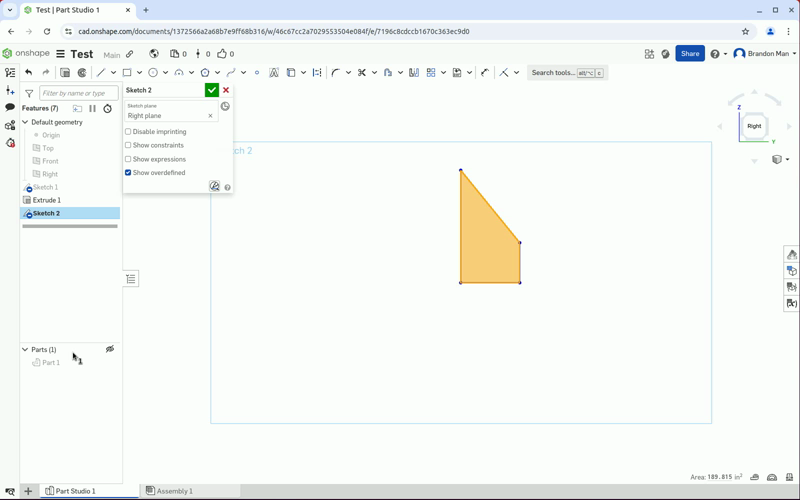
key(shift+y)
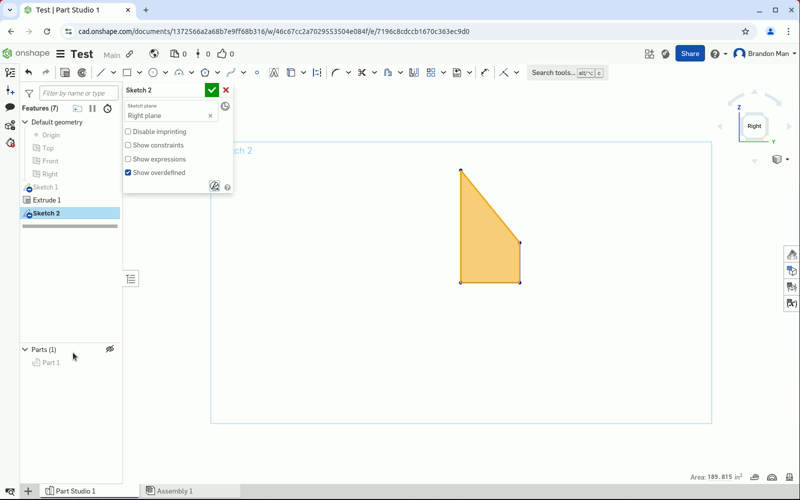
key(shift+e)
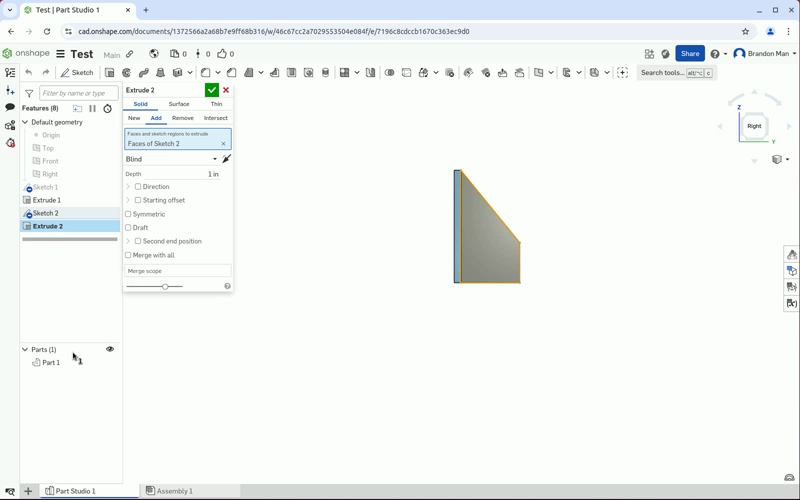
mouse_move(143, 106)
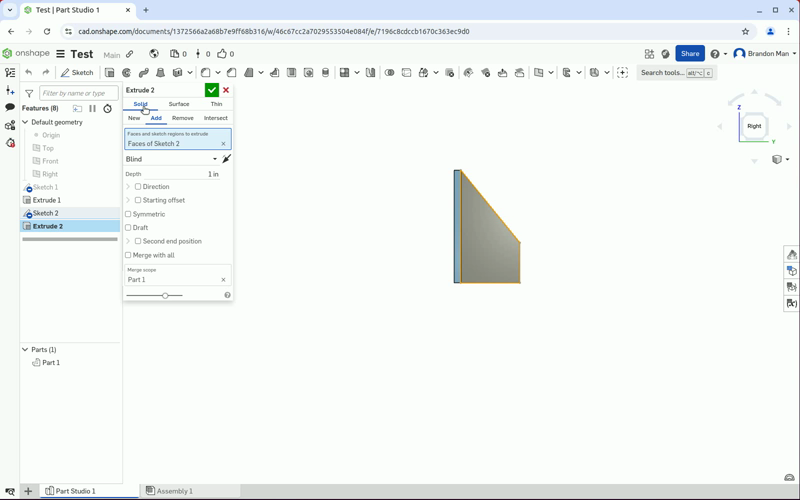
click(143, 106)
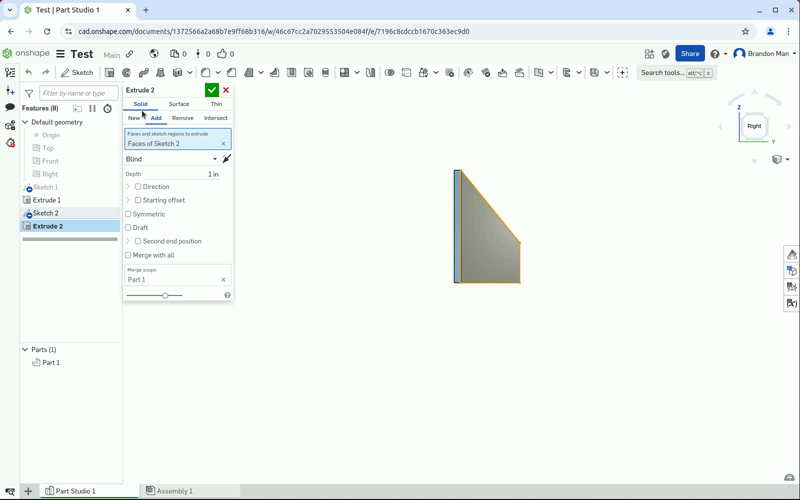
mouse_move(137, 120)
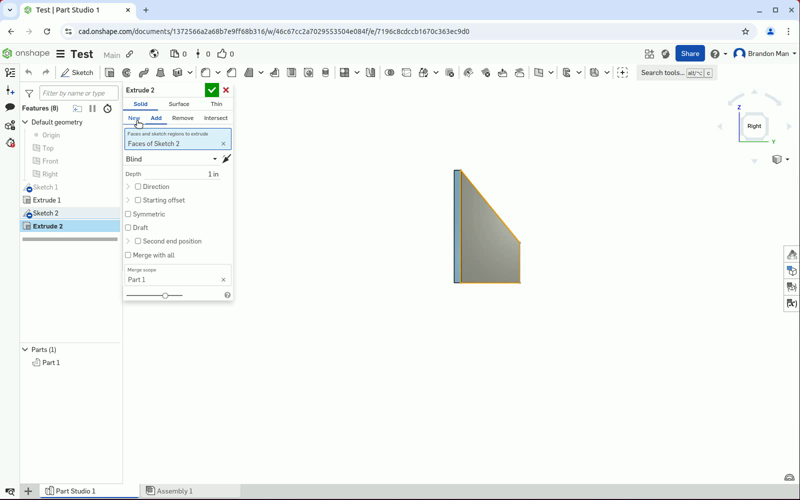
click(137, 120)
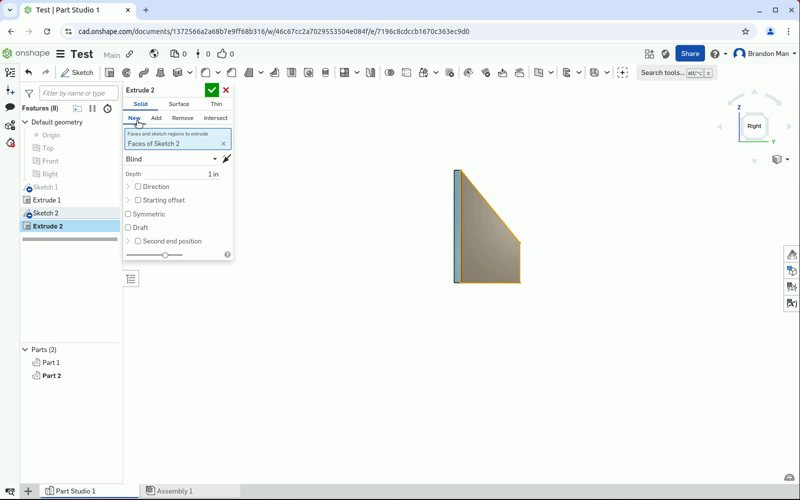
key(tab, 4)
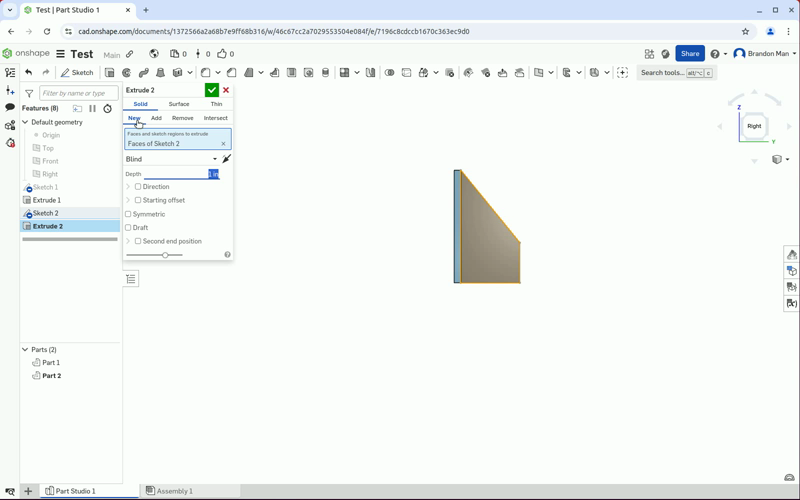
text(-1.444)
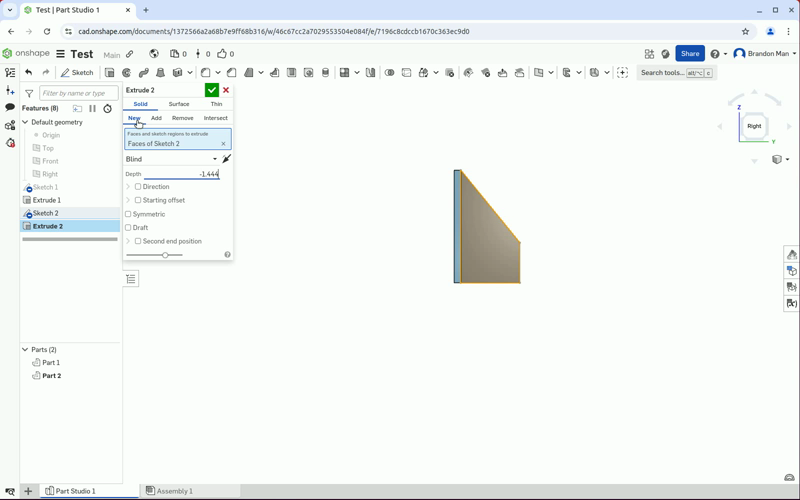
key(enter)
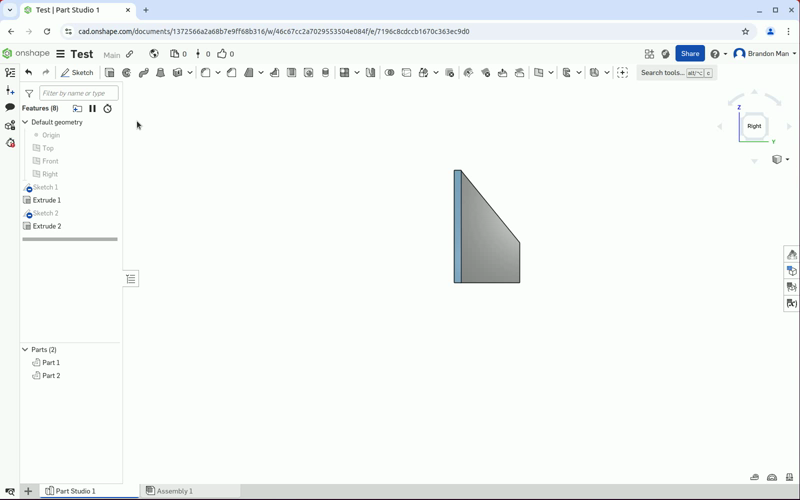
key(shift+h)
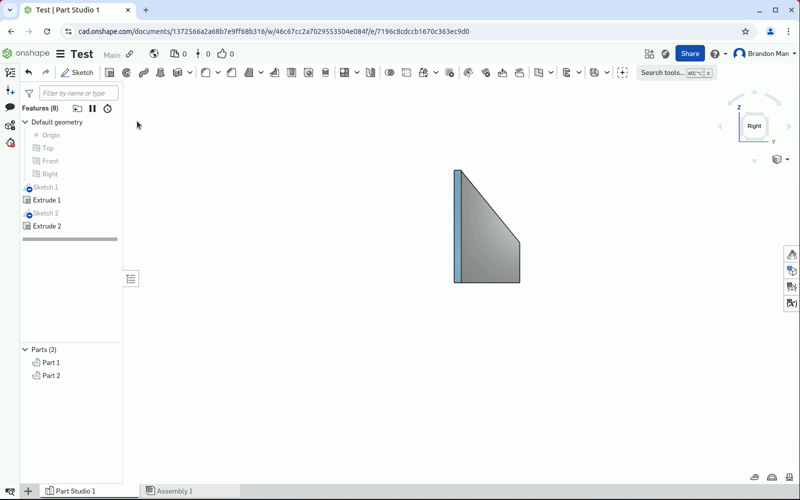
key(shift+h)
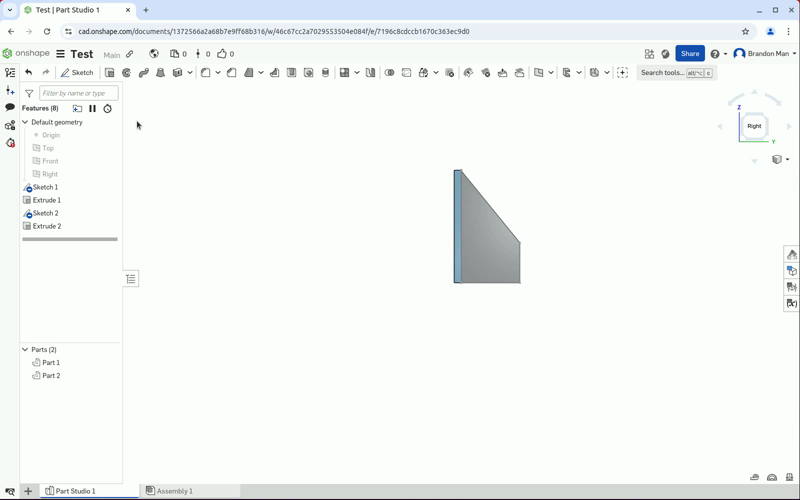
key(shift+7)
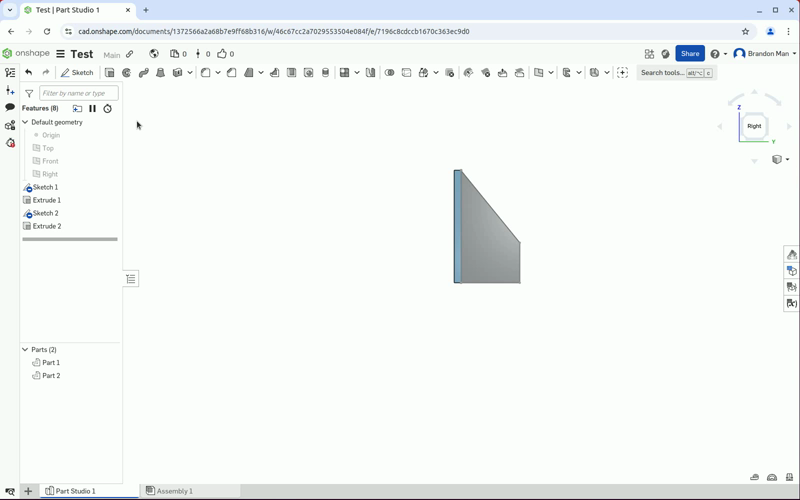
key(right, 2)
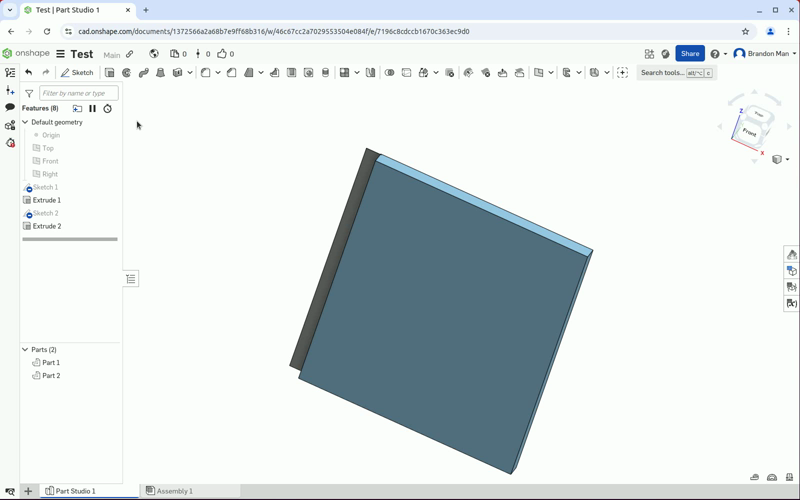
key(down, 2)
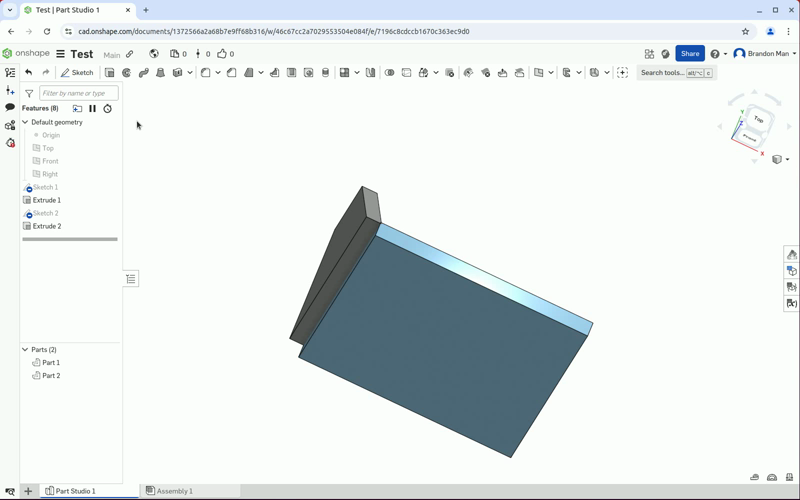
key(up, 2)
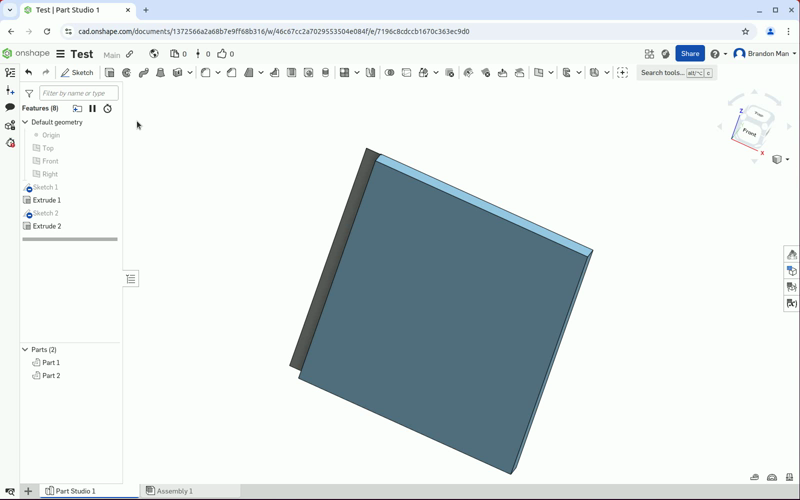
key(left, 2)
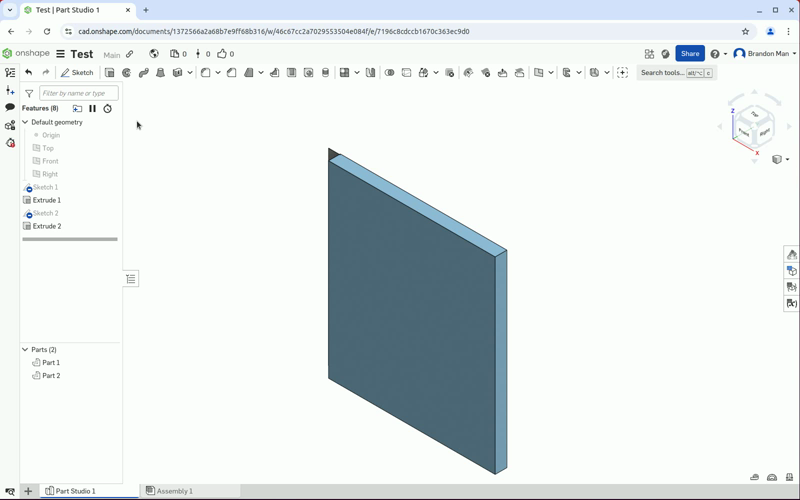
mouse_move(73, 189)
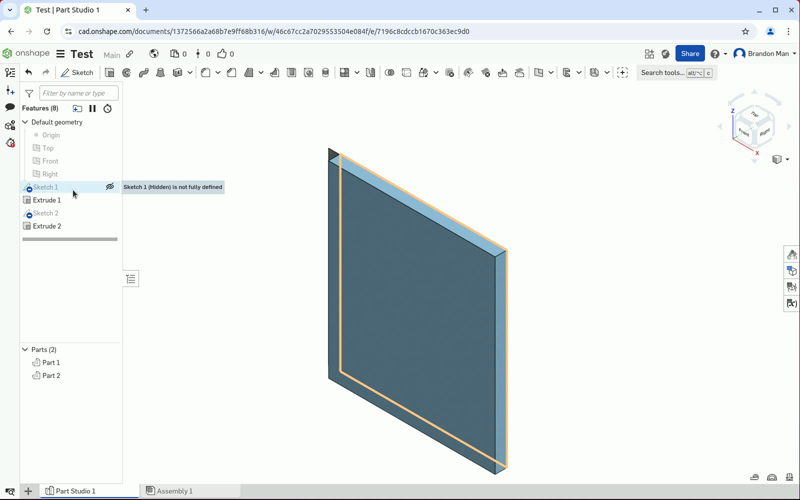
click(73, 189)